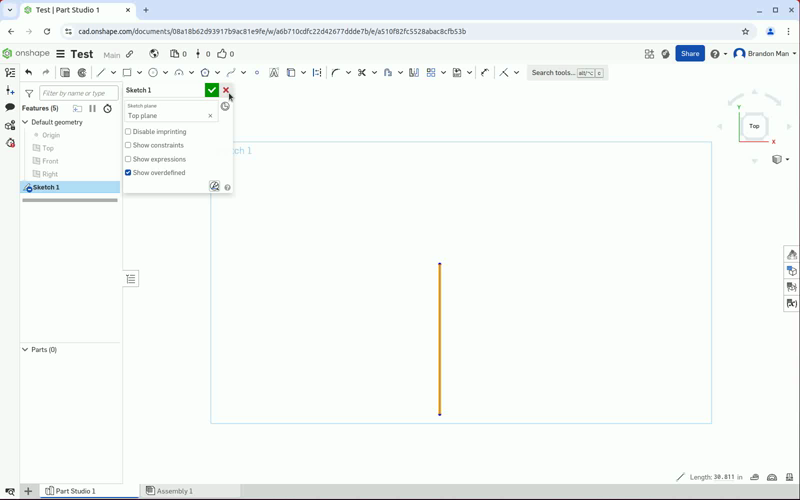
key(shift+h)
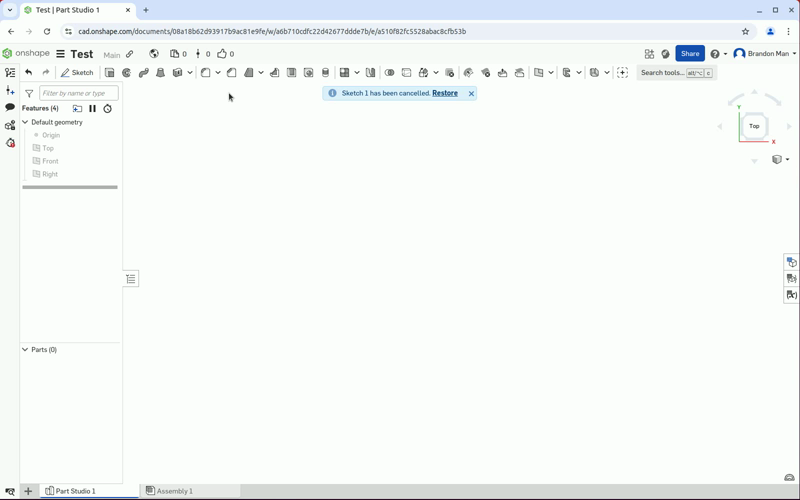
mouse_move(73, 352)
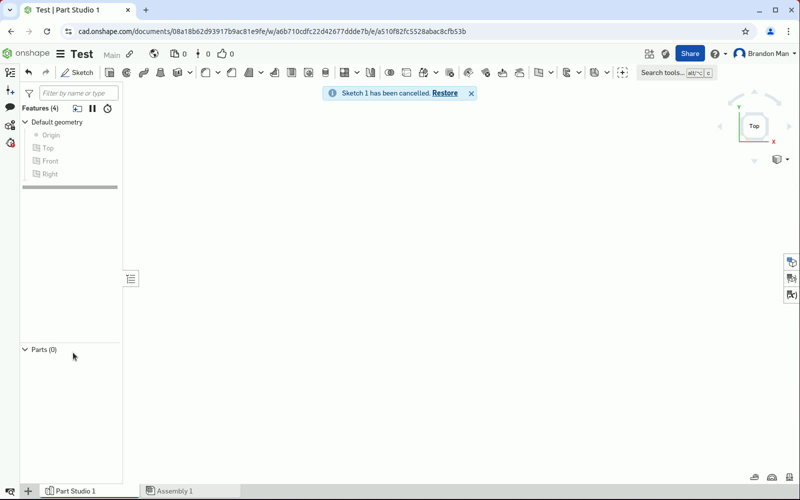
key(y)
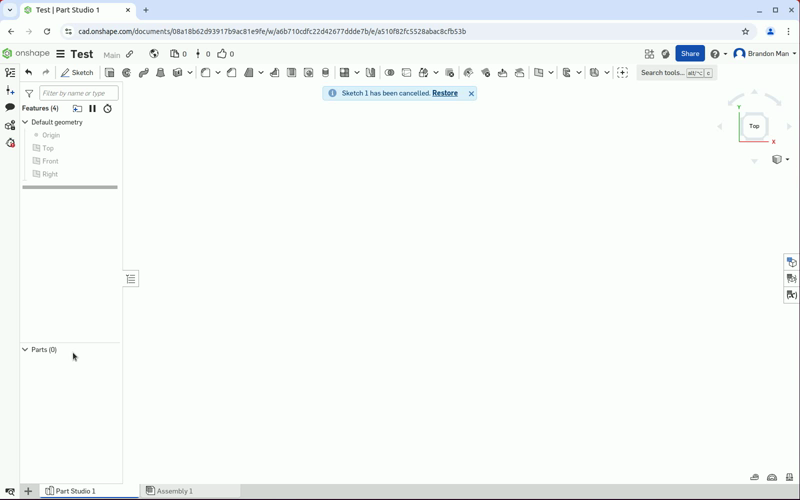
key(shift+p)
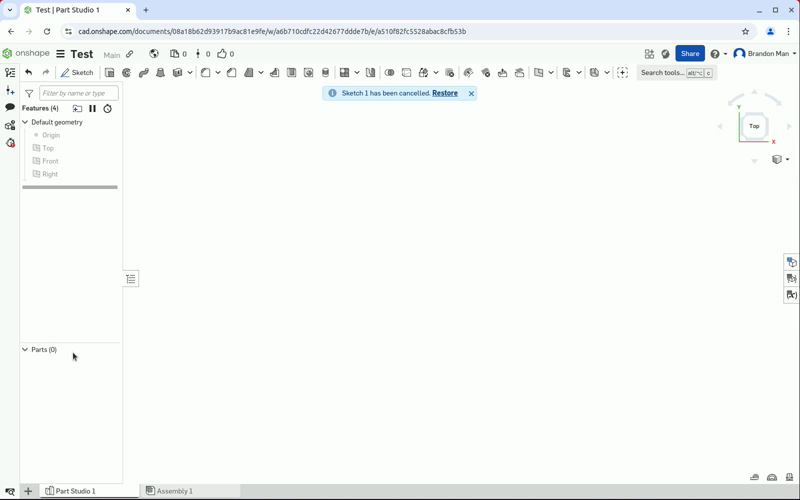
key(space)
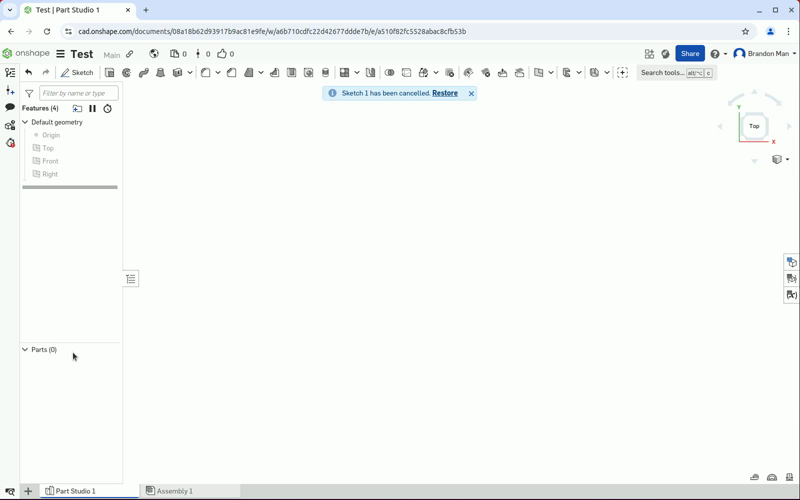
key_down(shift)
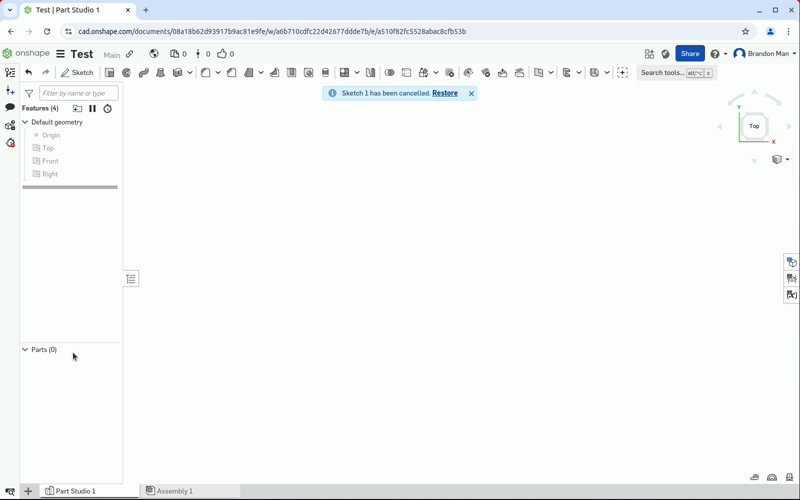
key(up)
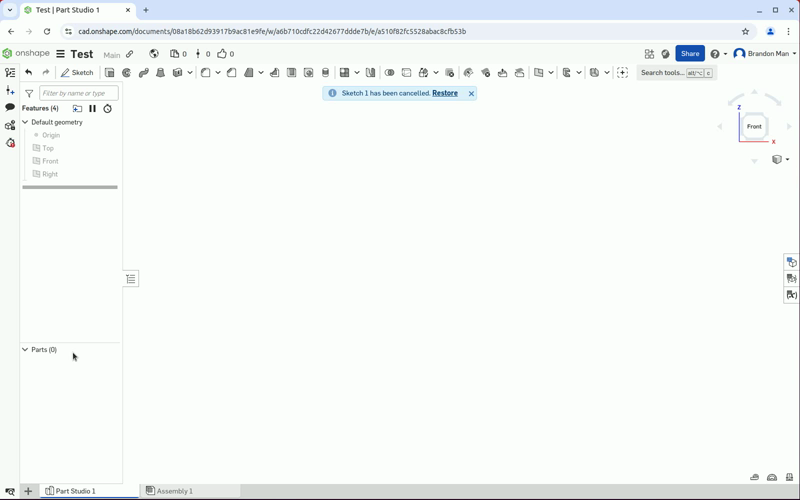
key_up(shift)
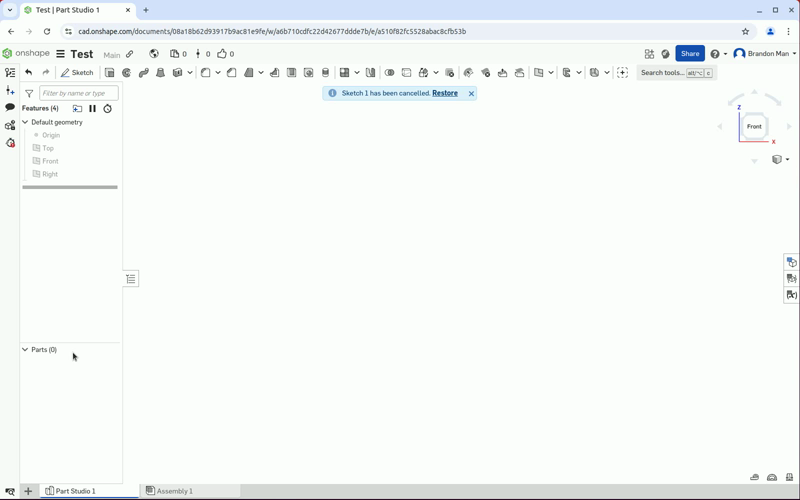
key(space)
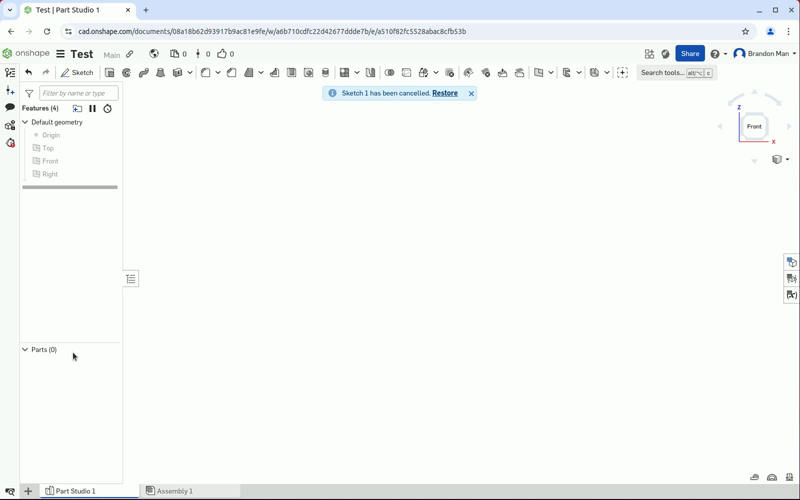
key_down(shift)
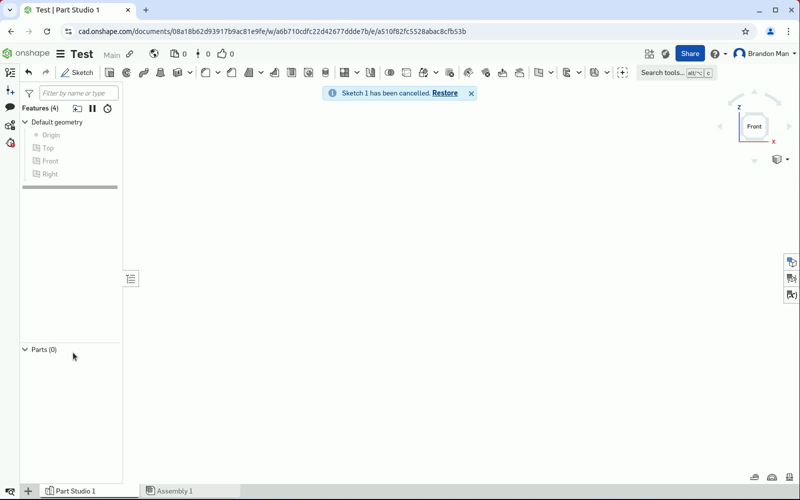
key(left)
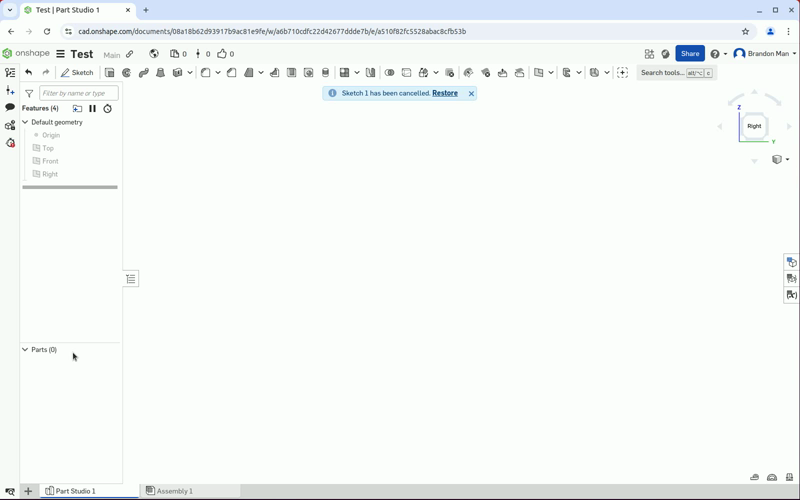
key_up(shift)
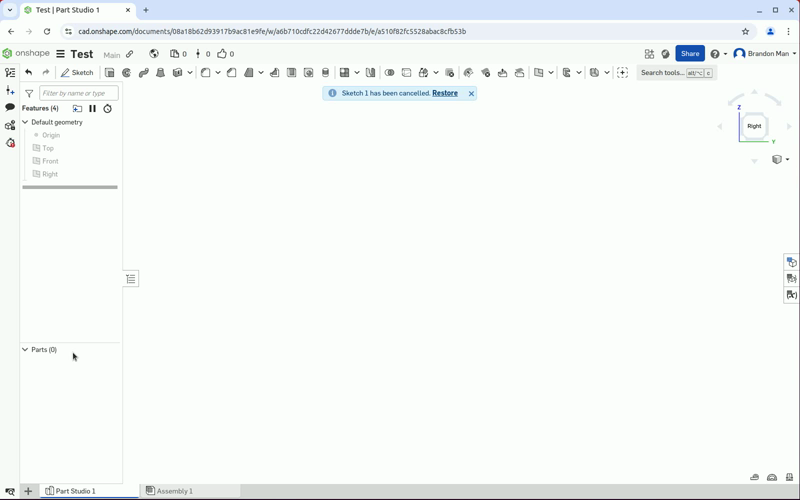
mouse_move(73, 352)
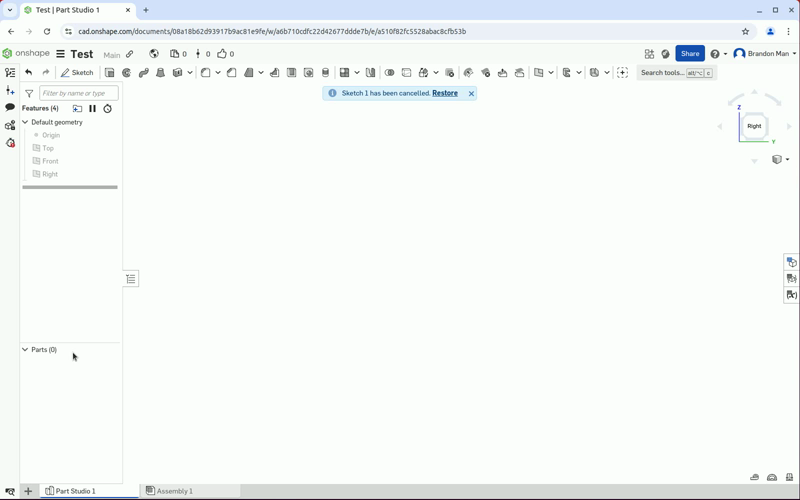
key(shift+y)
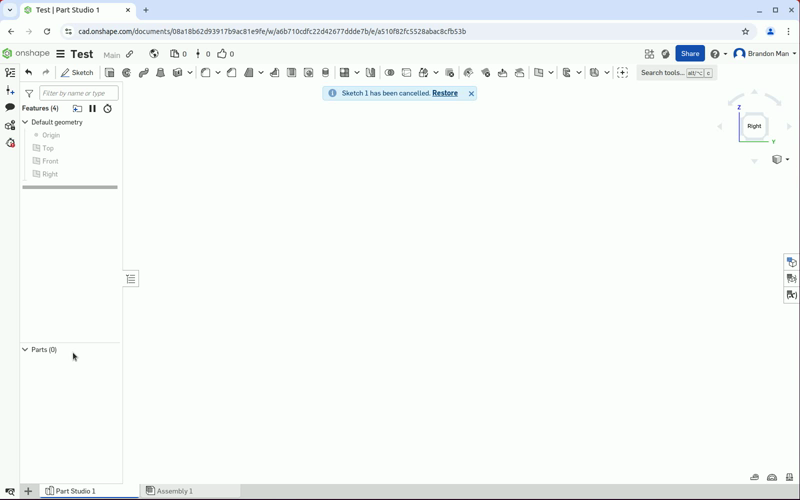
key(shift+s)
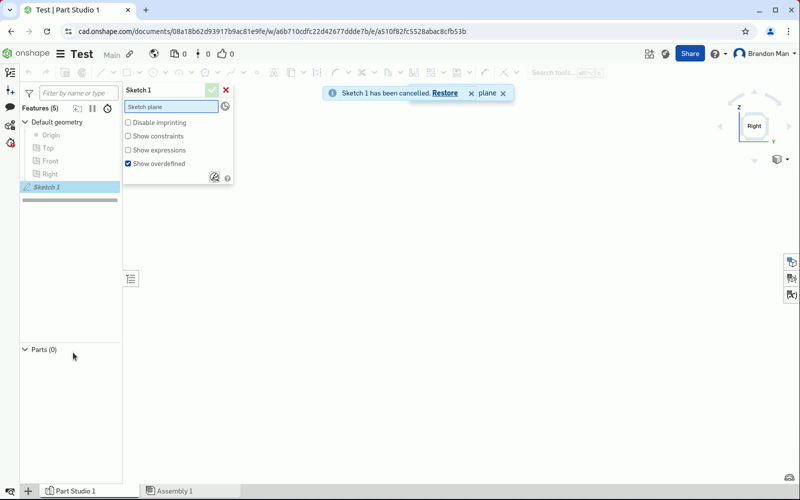
mouse_move(73, 176)
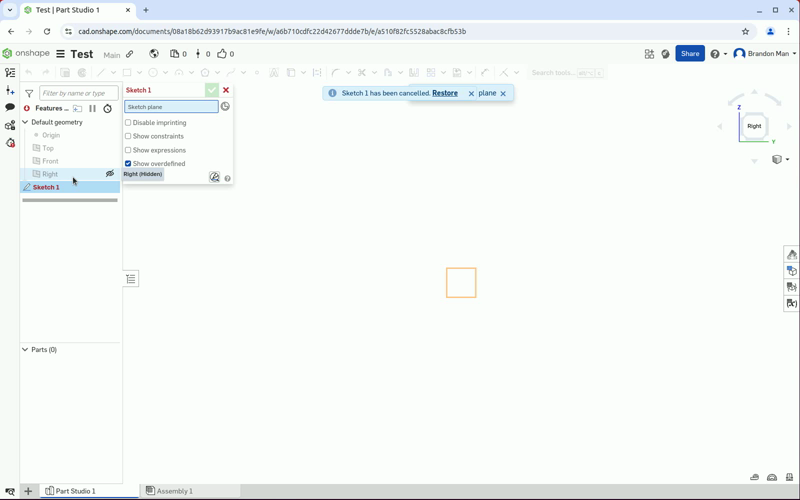
click(73, 176)
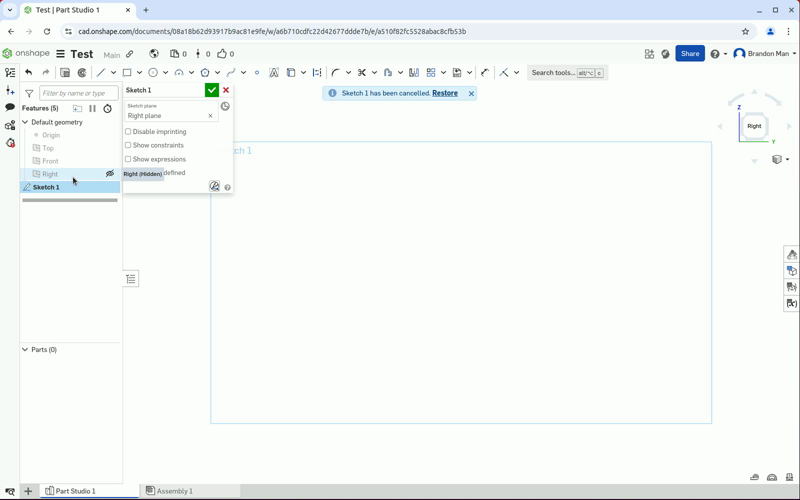
mouse_move(73, 352)
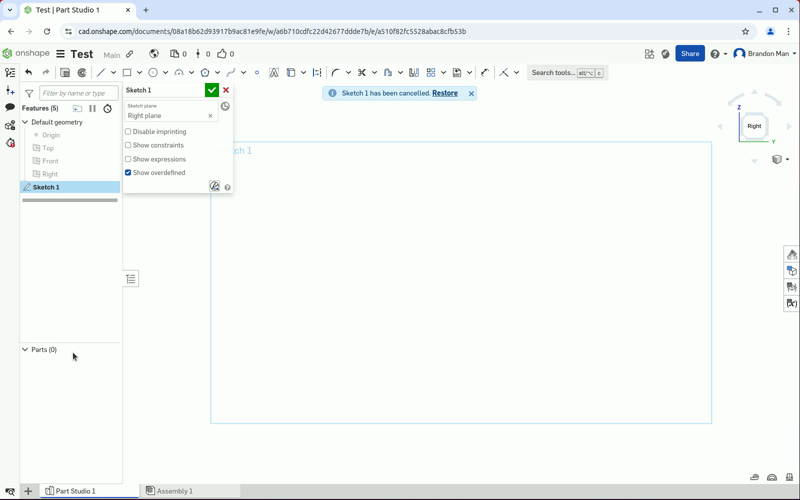
key(y)
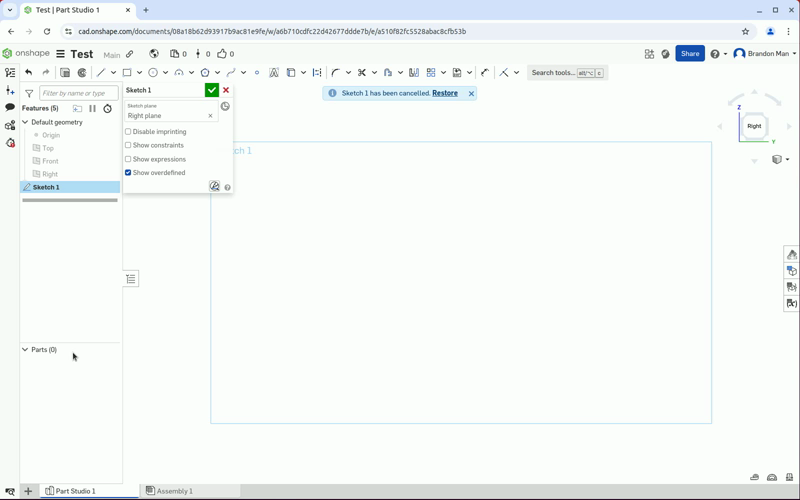
key(a)
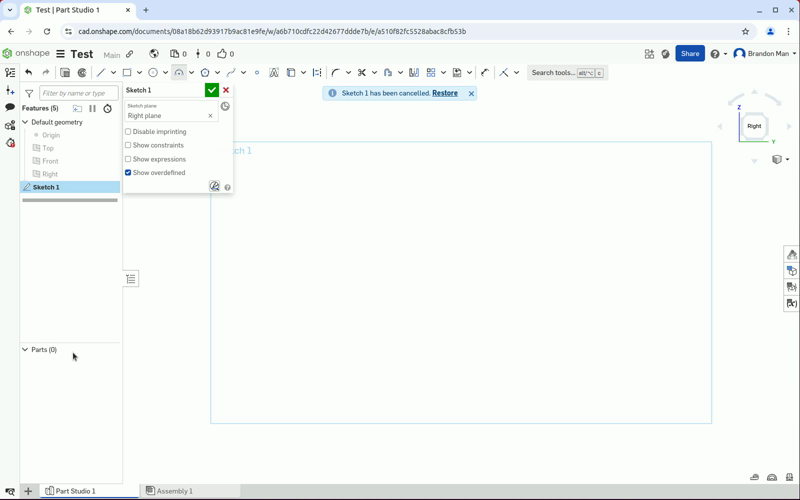
key_down(shift)
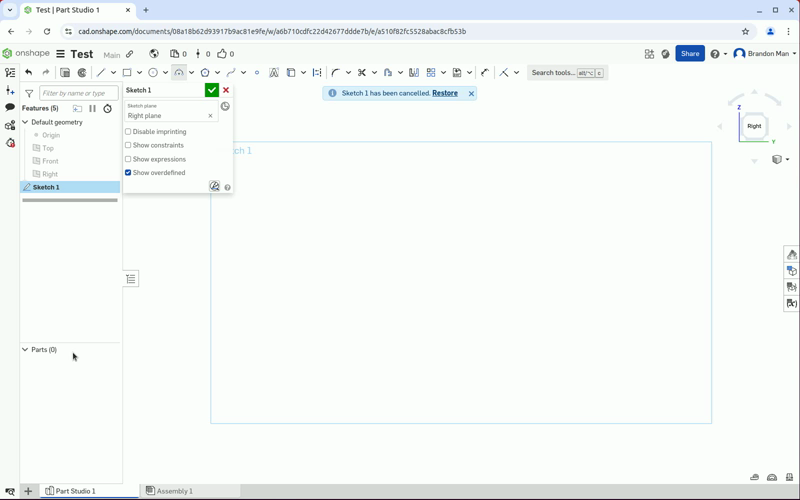
mouse_move(397, 339)
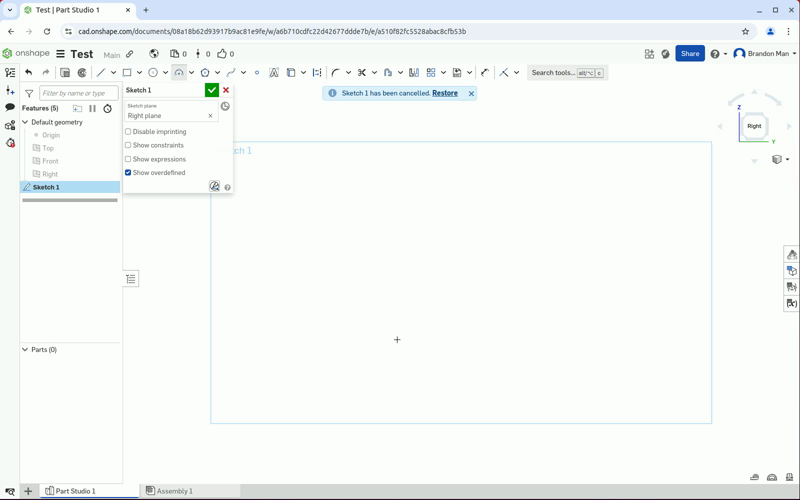
click(397, 339)
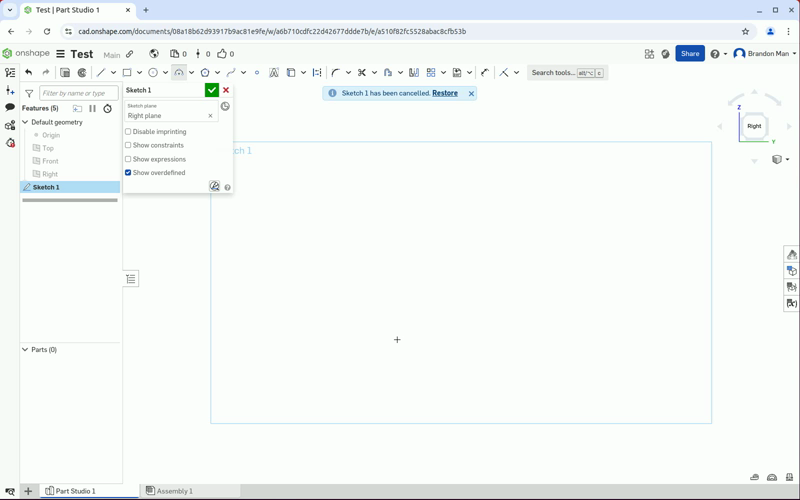
key_up(shift)
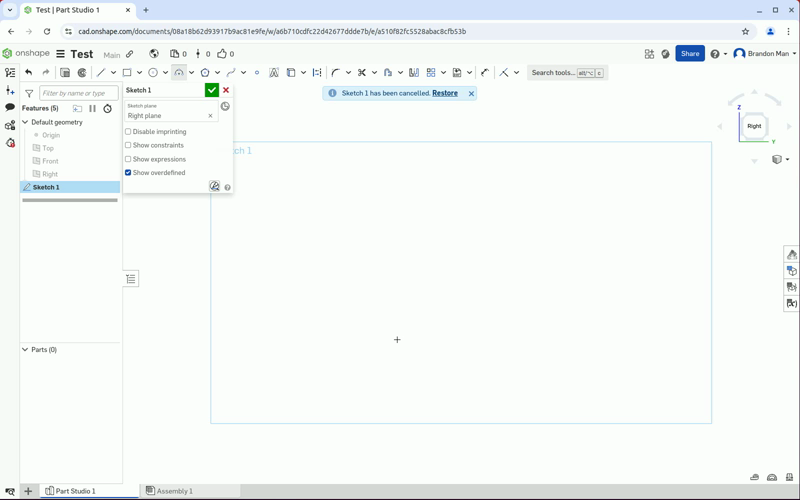
key_down(shift)
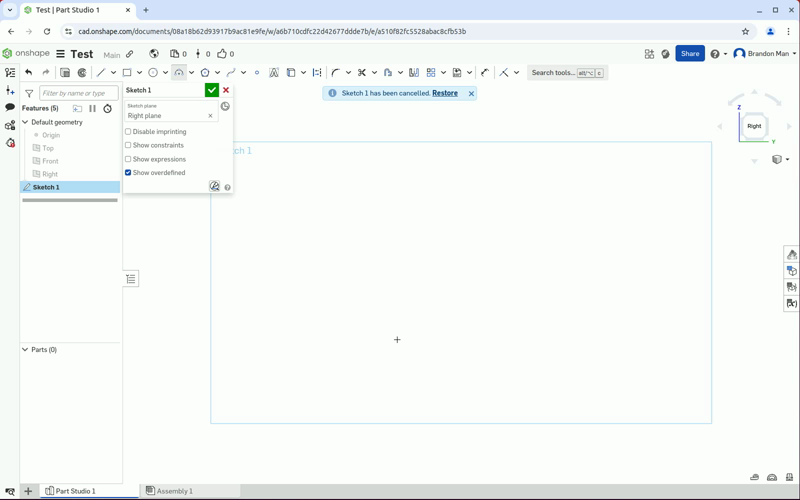
mouse_move(461, 367)
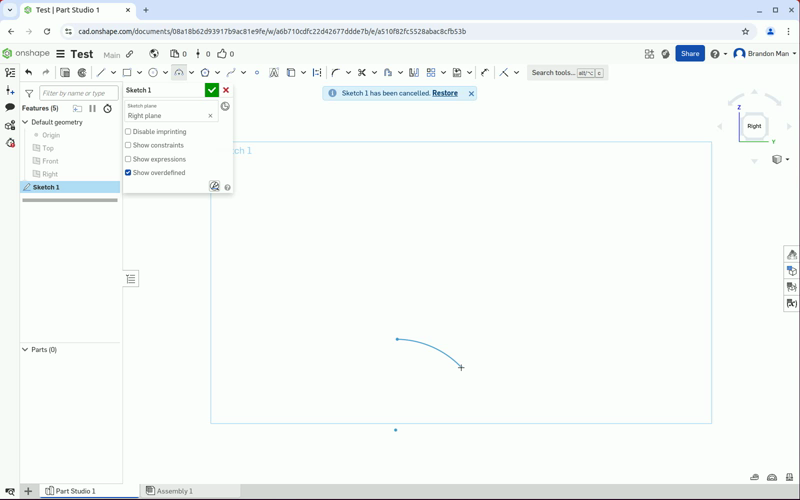
click(461, 367)
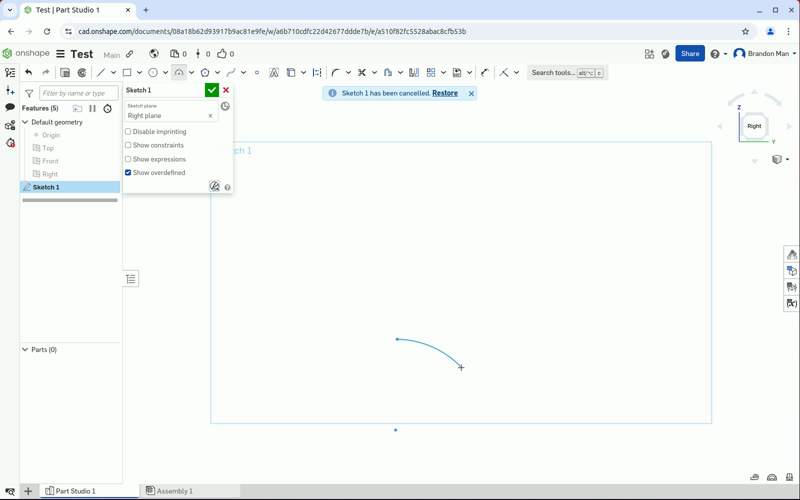
mouse_move(426, 360)
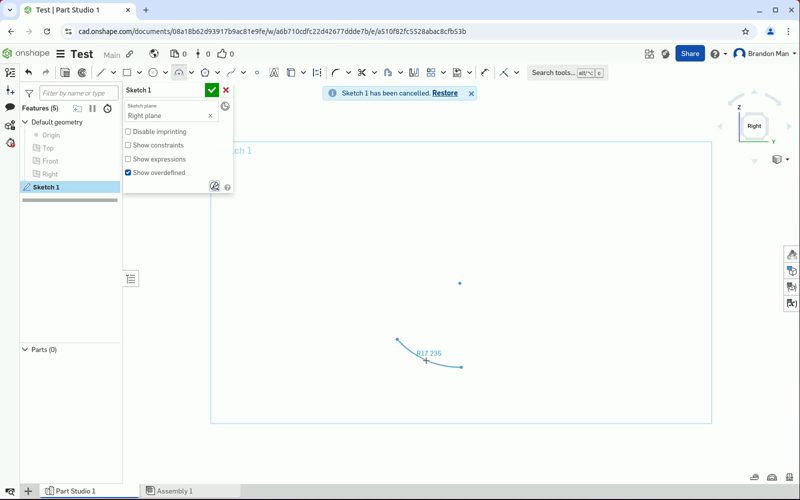
click(426, 360)
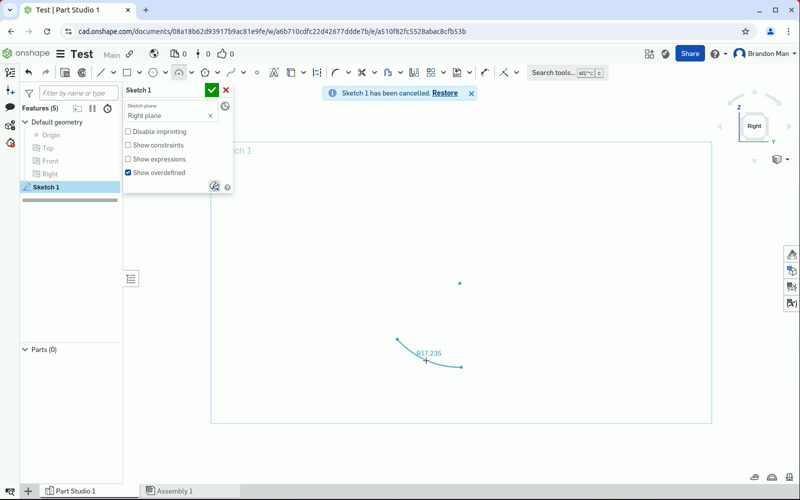
key_up(shift)
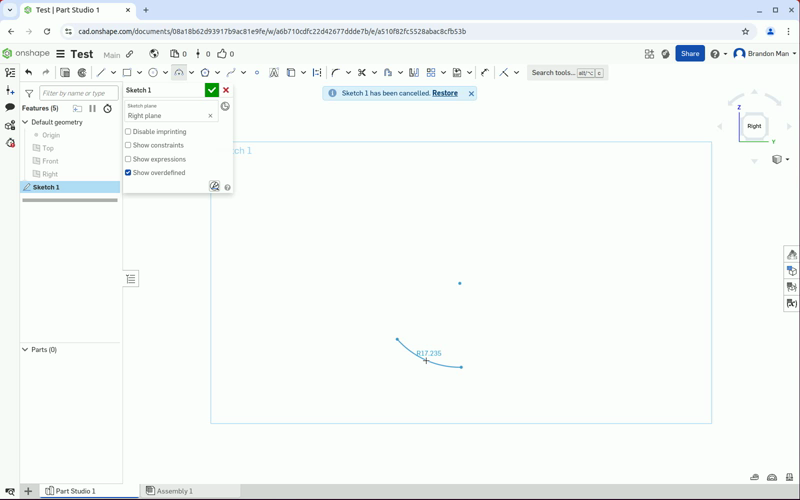
key(esc)
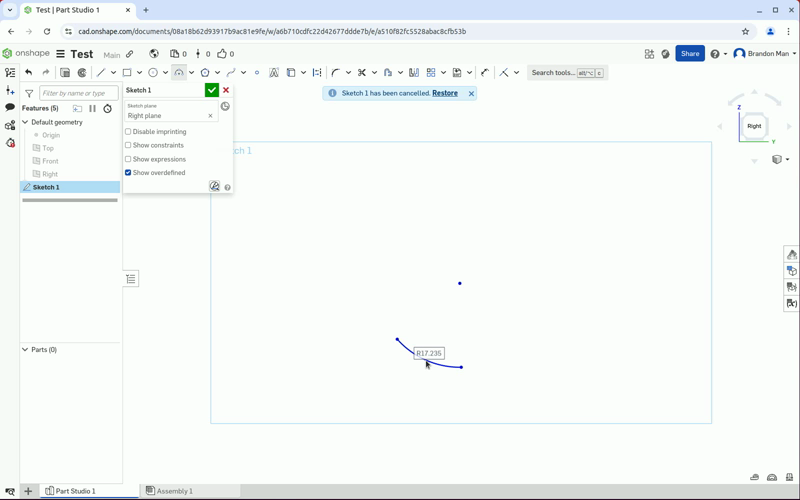
key(l)
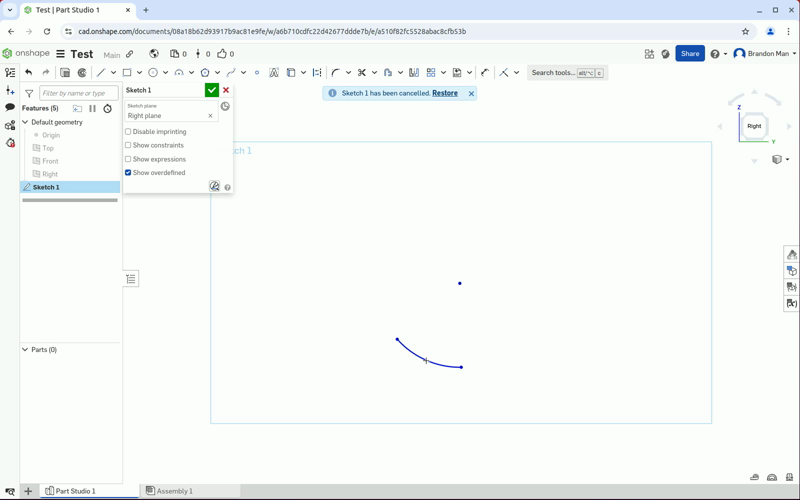
mouse_move(461, 367)
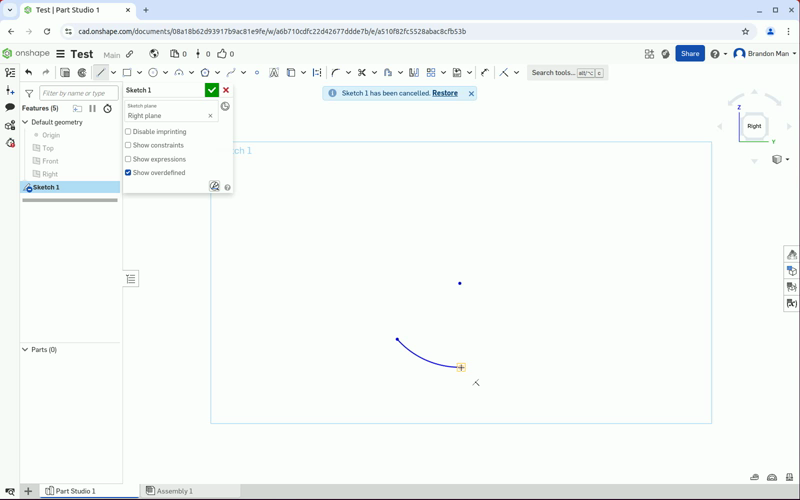
click(461, 367)
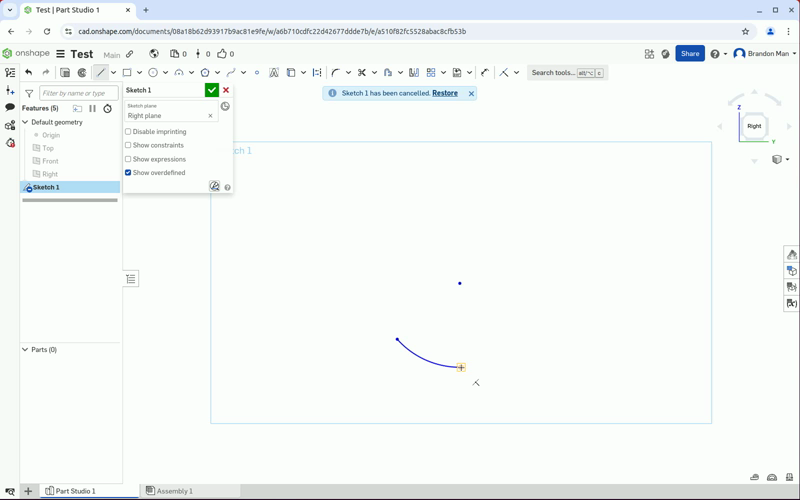
key_down(shift)
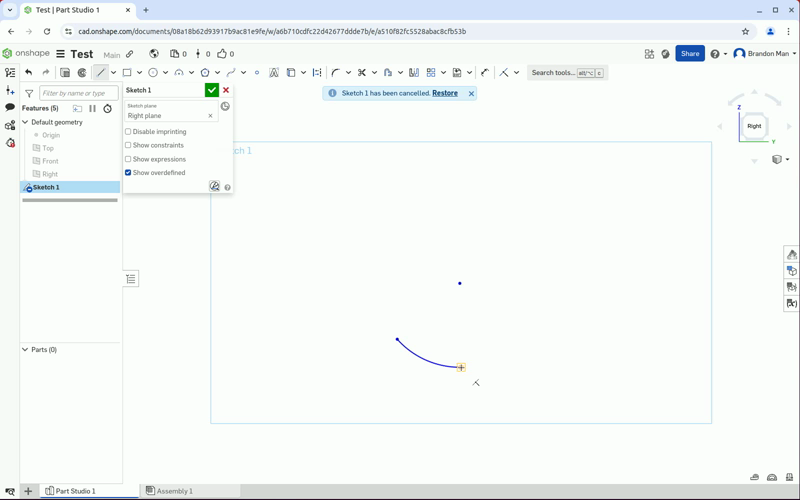
mouse_move(491, 367)
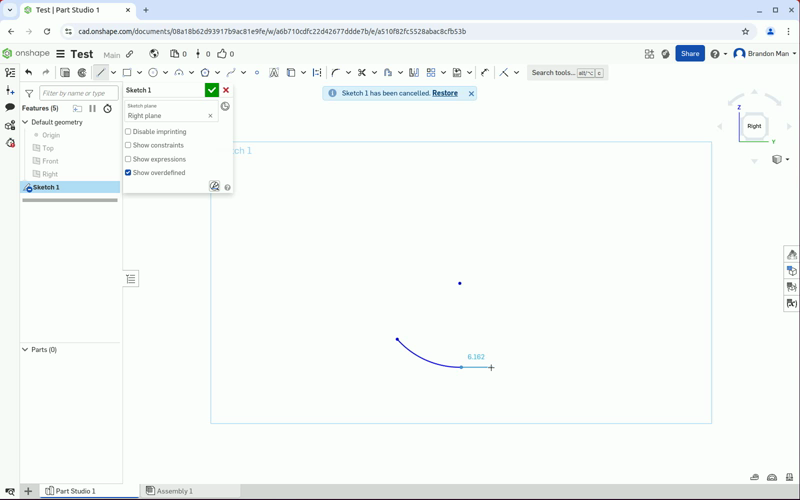
mouse_move(461, 311)
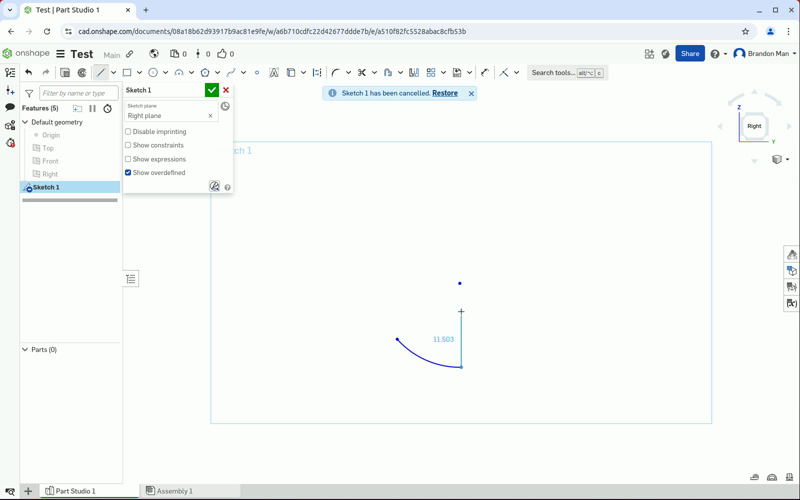
click(461, 311)
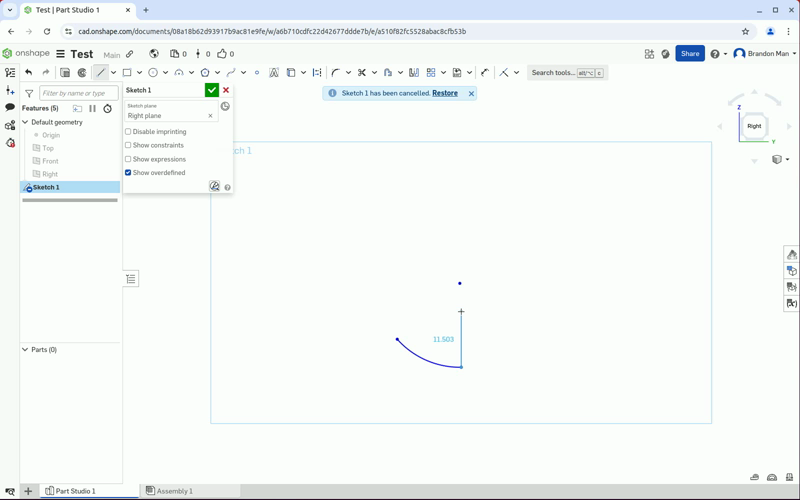
key_up(shift)
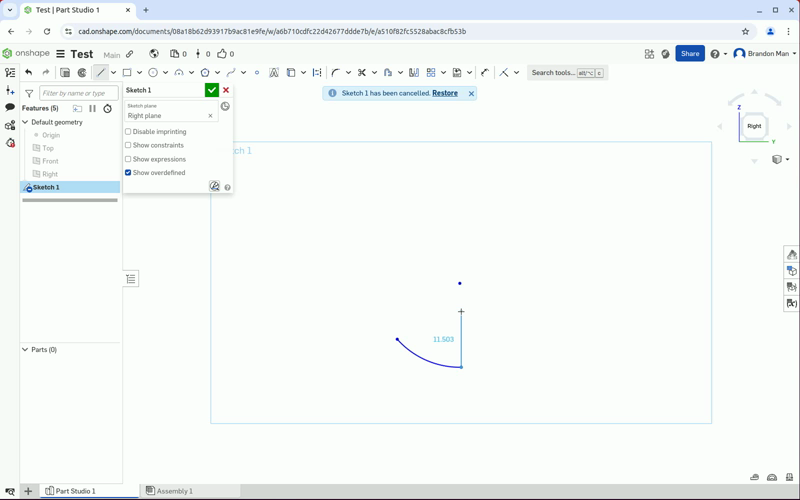
key(esc)
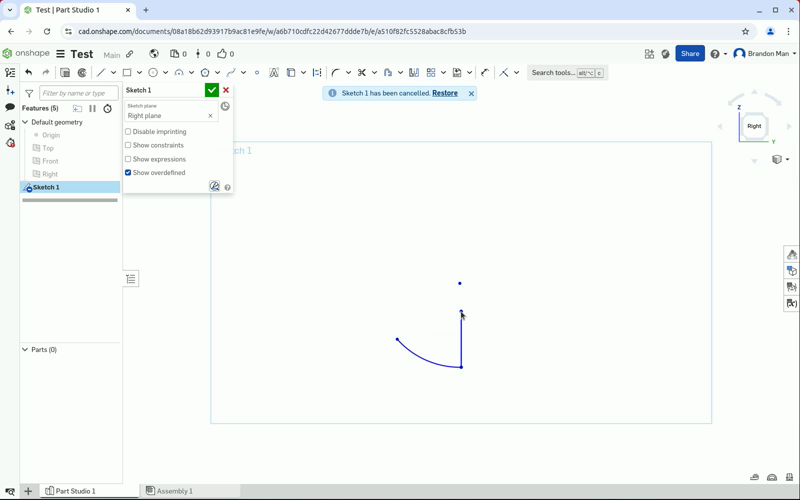
key(a)
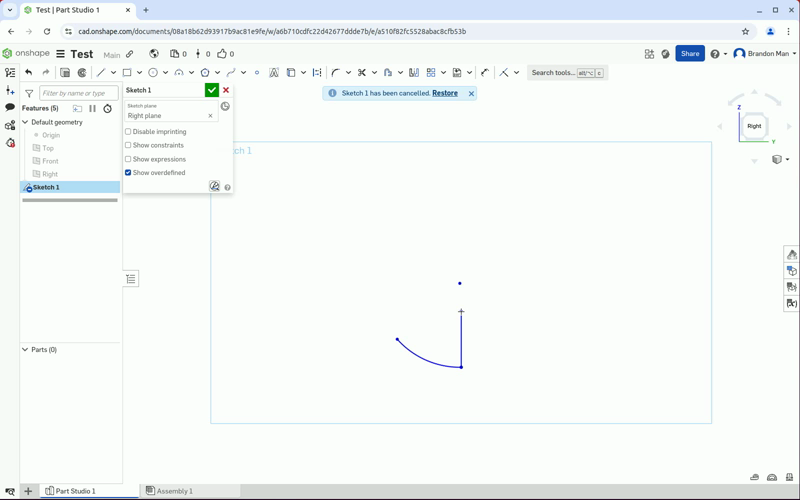
mouse_move(461, 311)
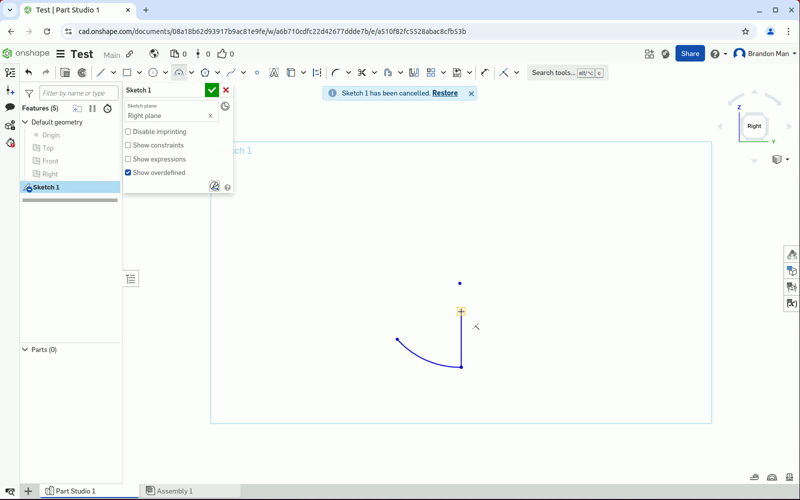
click(461, 311)
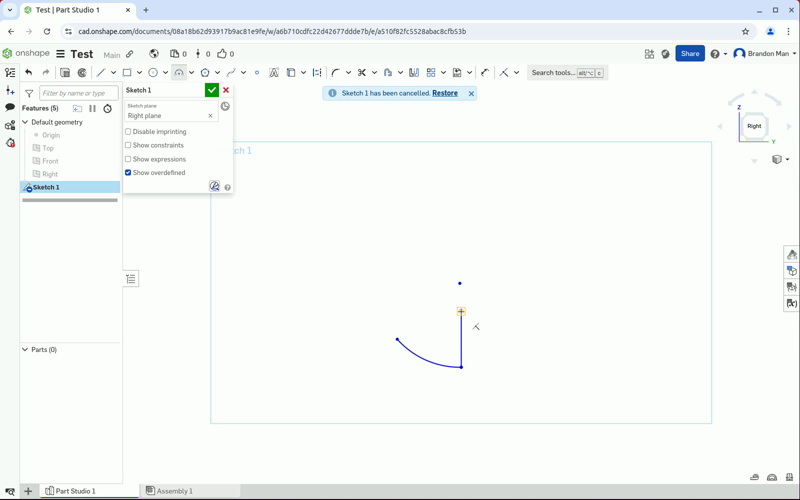
key_down(shift)
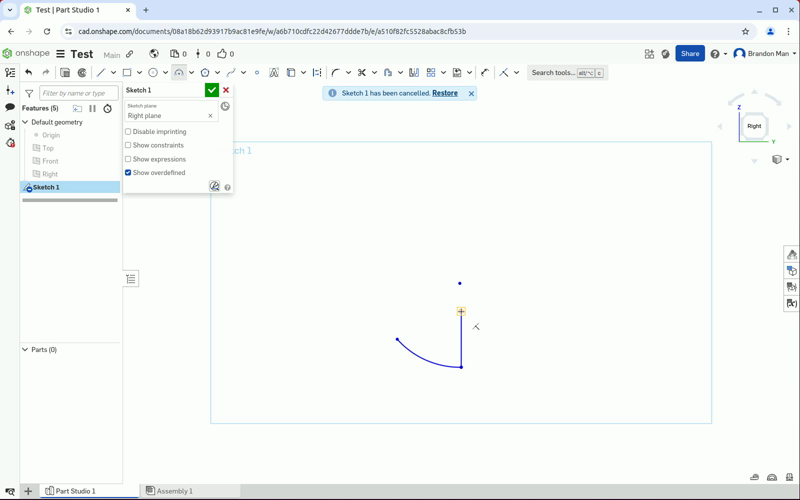
mouse_move(433, 282)
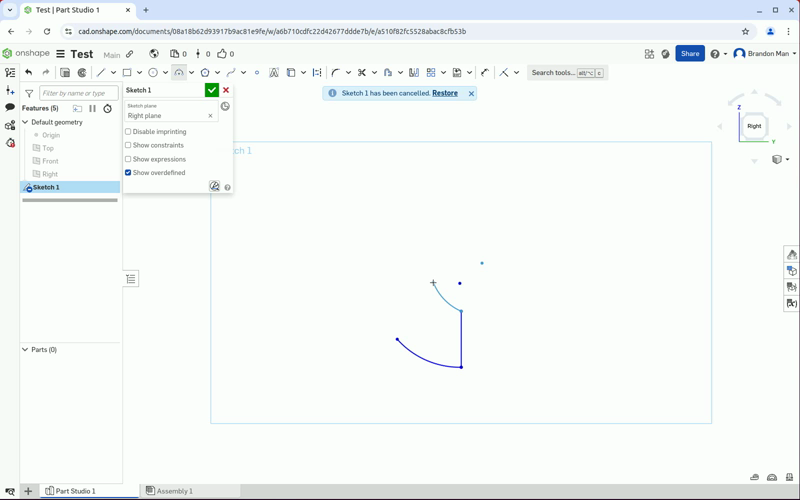
click(433, 282)
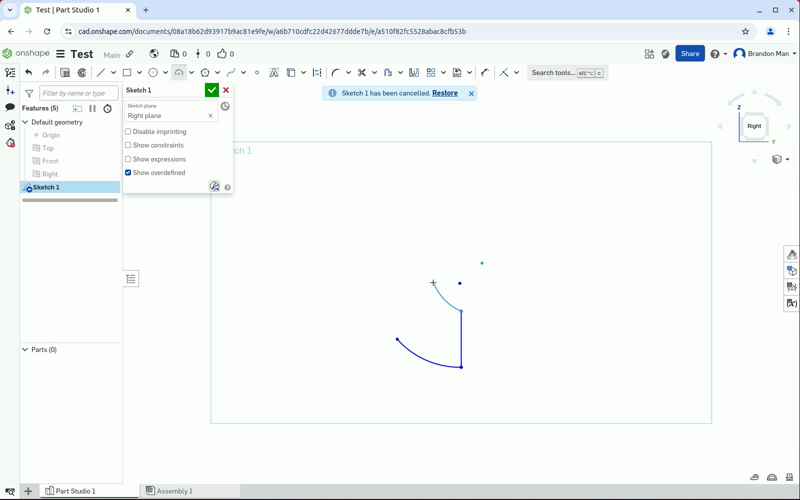
mouse_move(441, 302)
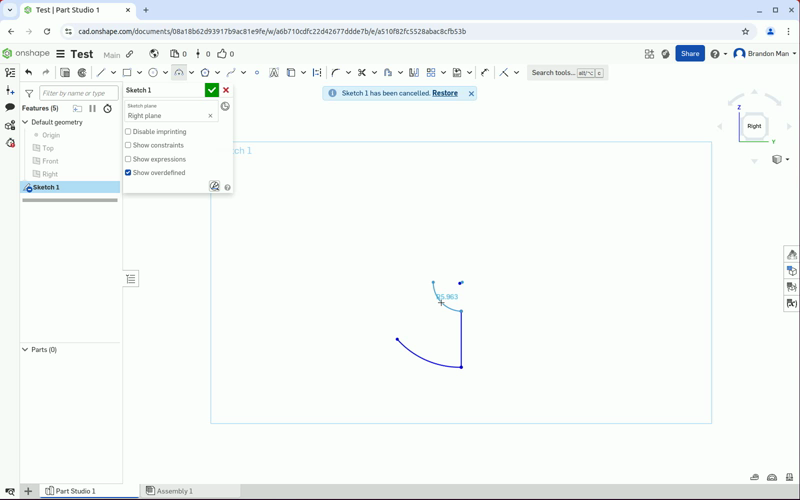
click(441, 302)
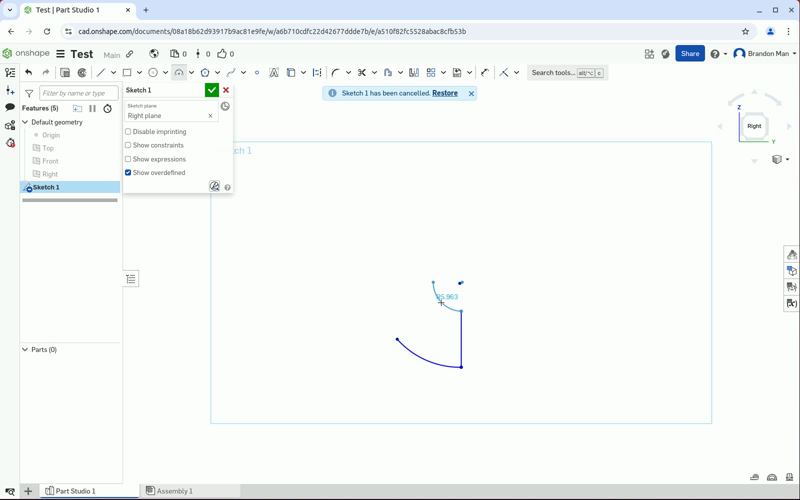
key_up(shift)
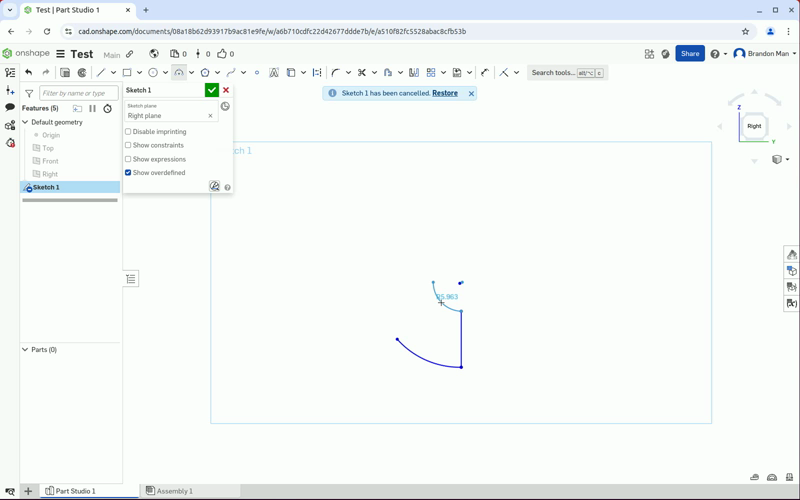
key(esc)
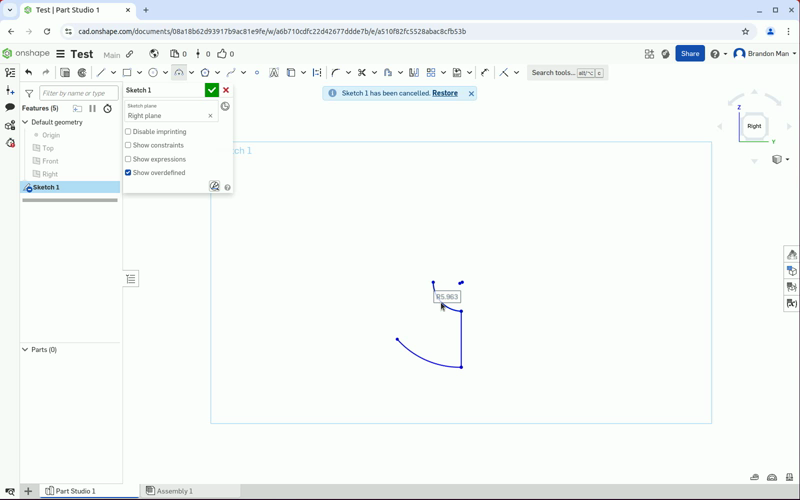
key(l)
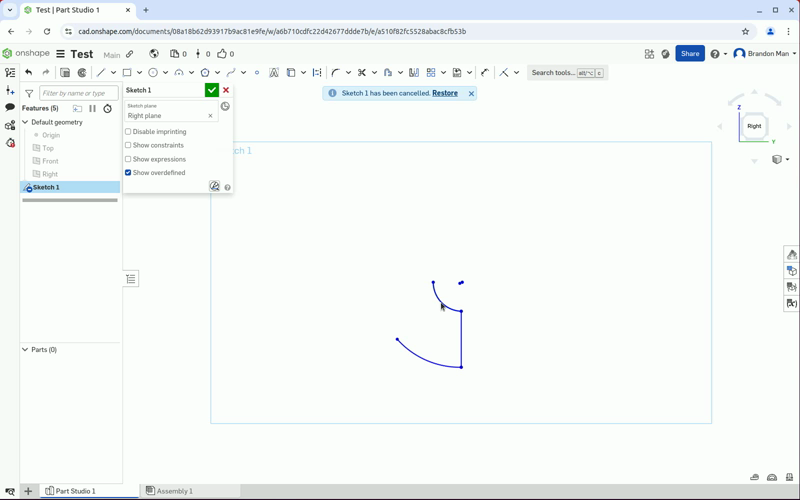
mouse_move(433, 282)
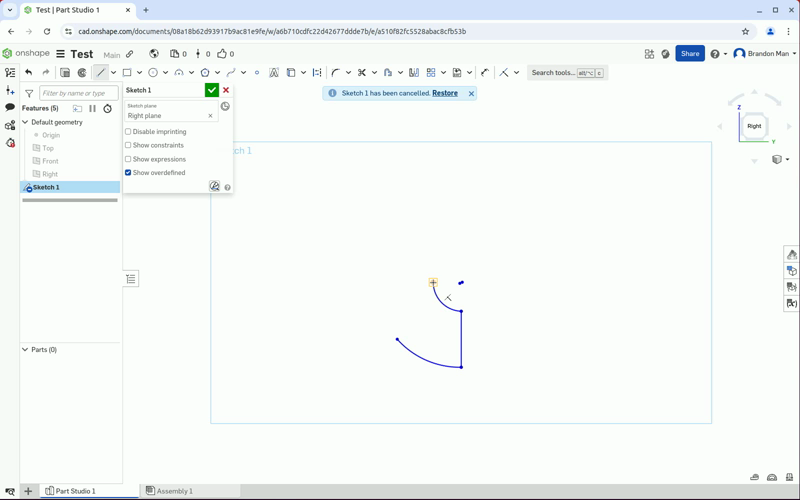
click(433, 282)
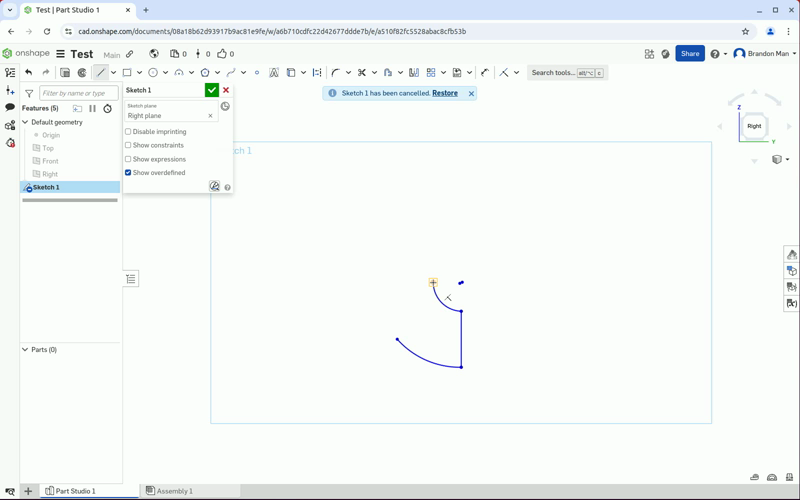
key_down(shift)
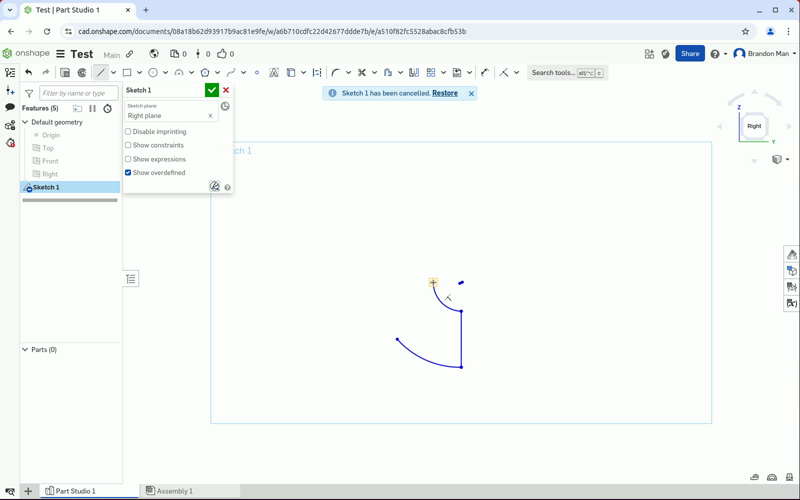
mouse_move(463, 282)
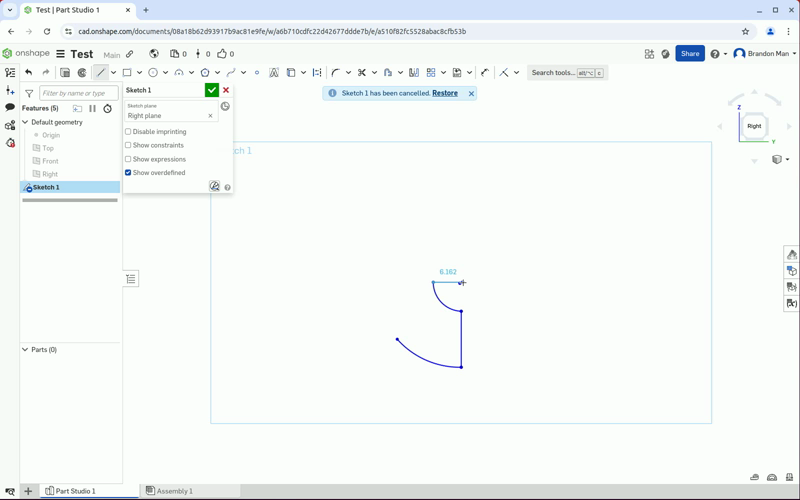
mouse_move(397, 282)
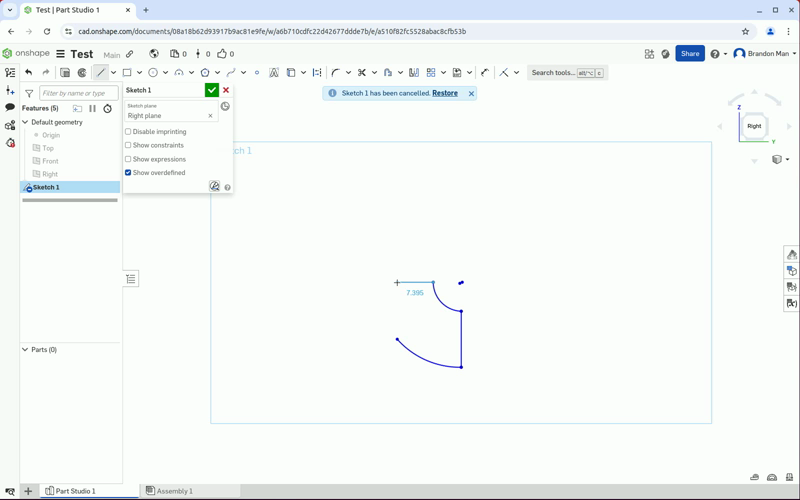
click(397, 282)
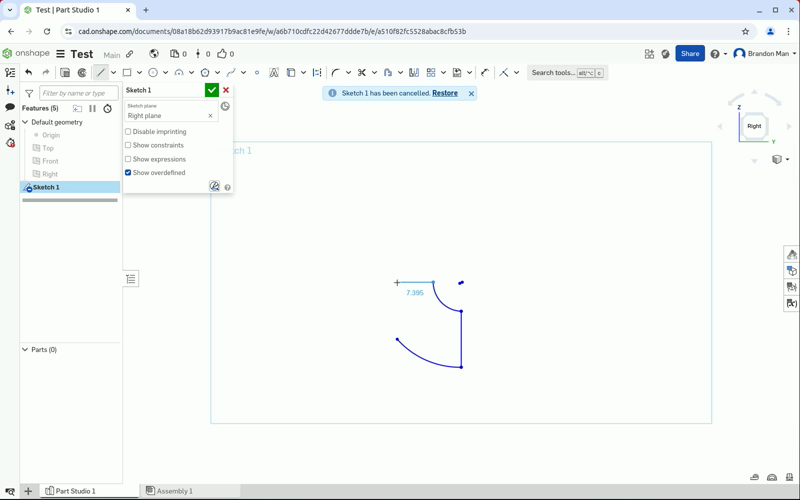
key_up(shift)
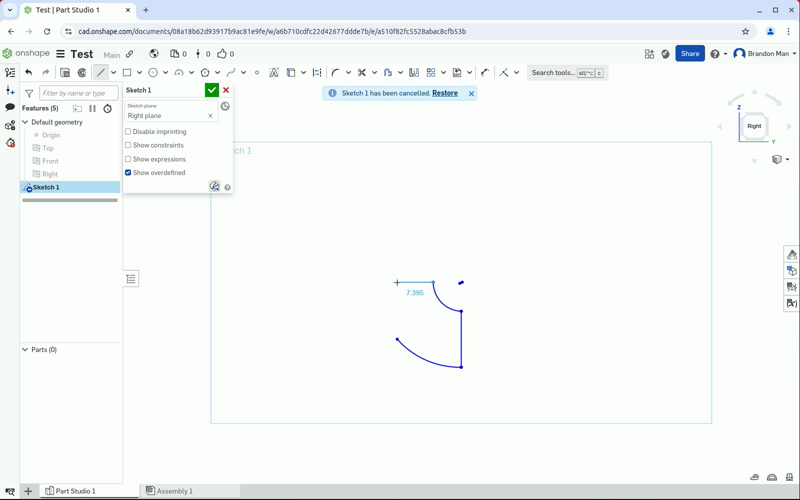
mouse_move(427, 282)
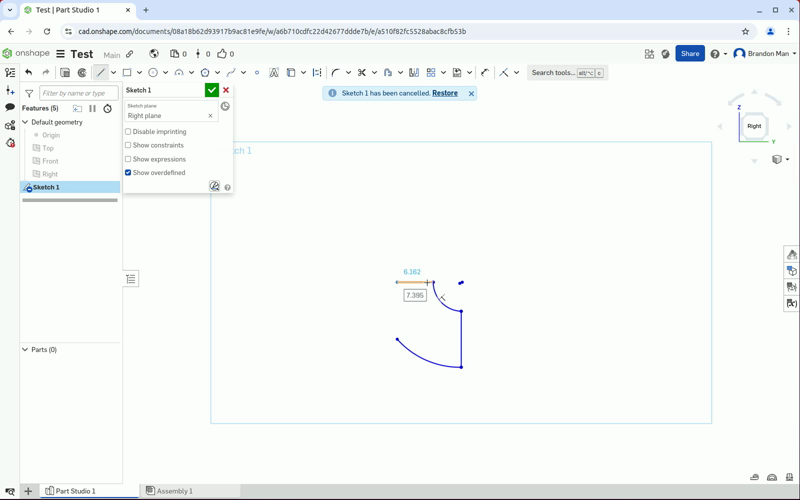
key_down(shift)
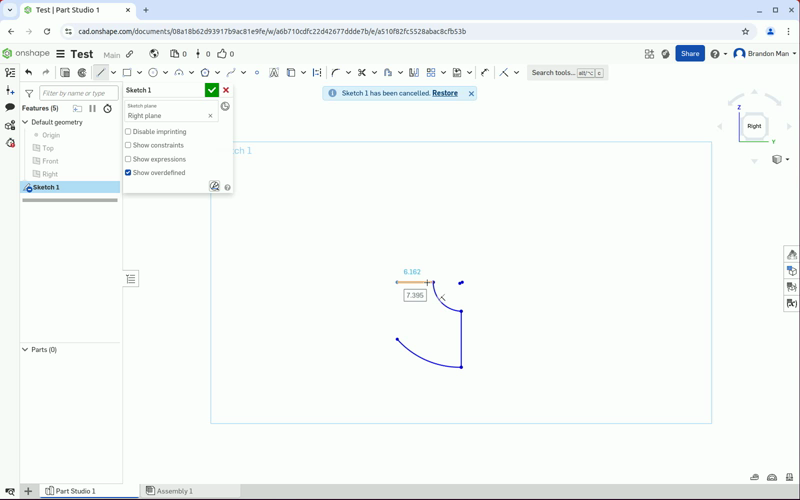
mouse_move(397, 339)
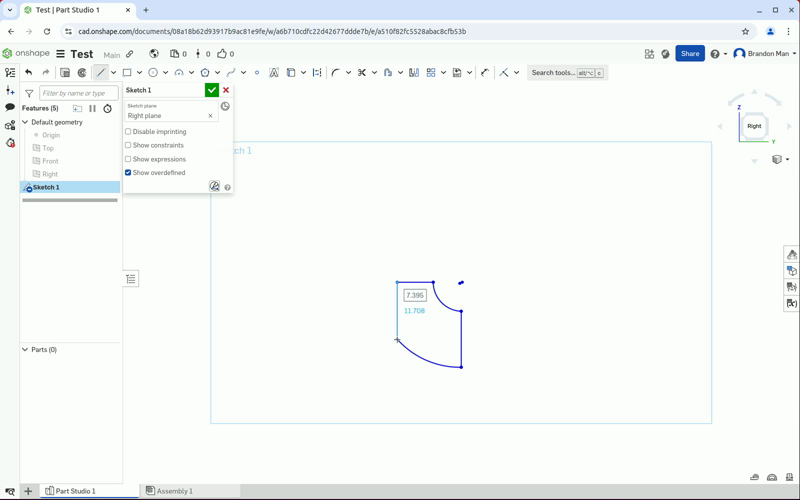
key_up(shift)
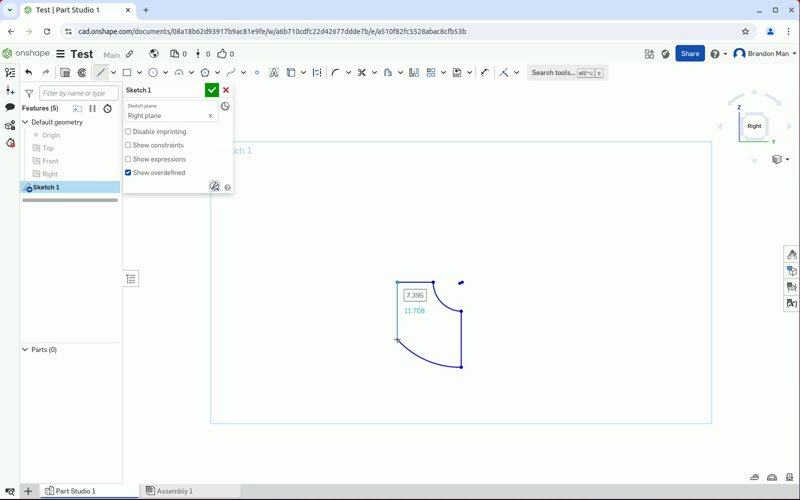
click(397, 339)
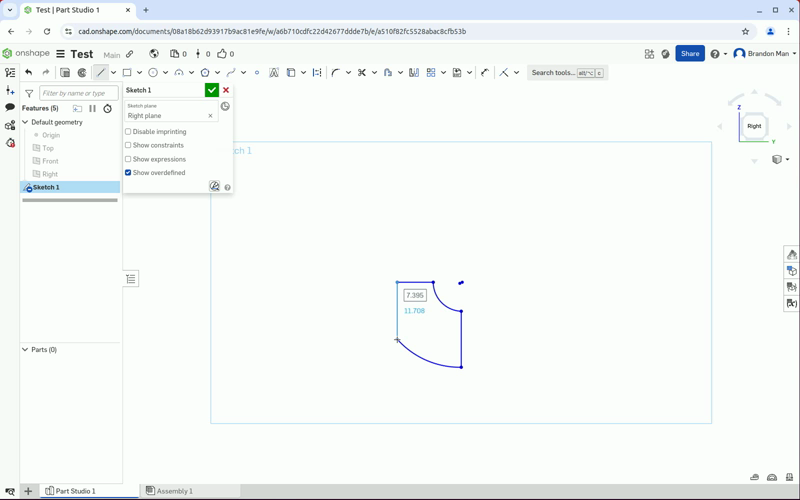
key(esc)
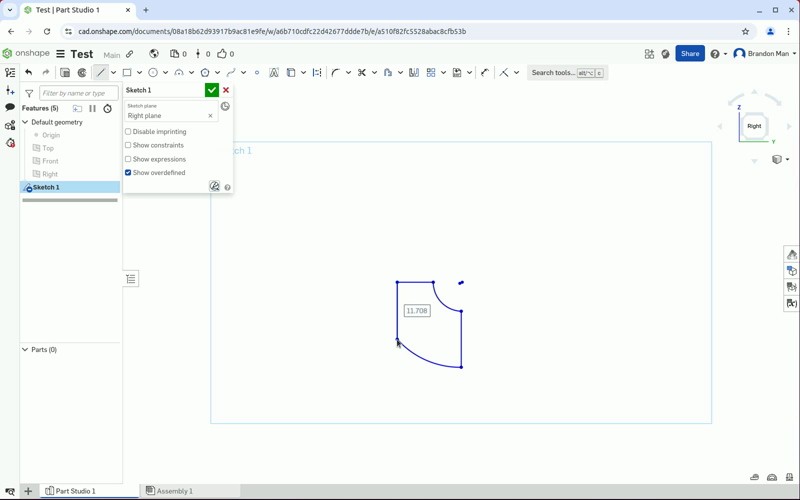
mouse_move(429, 287)
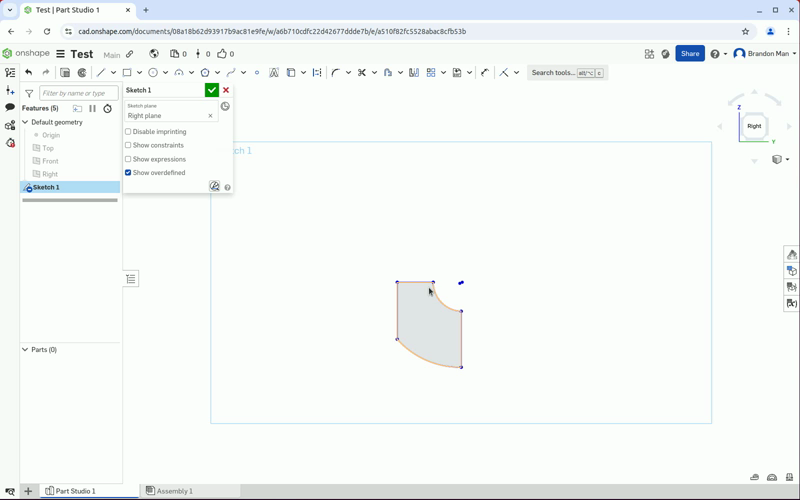
click(429, 287)
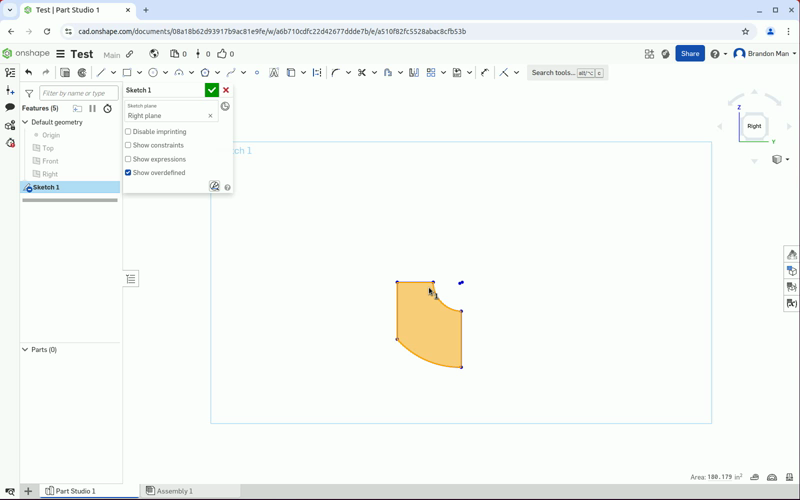
mouse_move(73, 352)
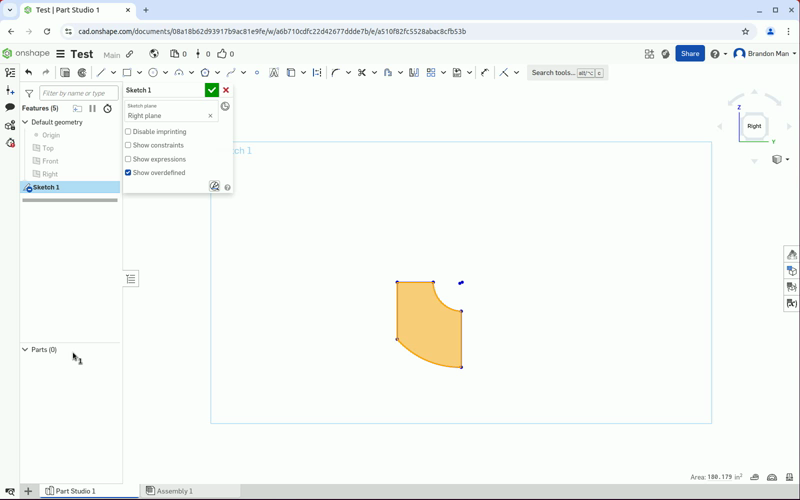
key(shift+y)
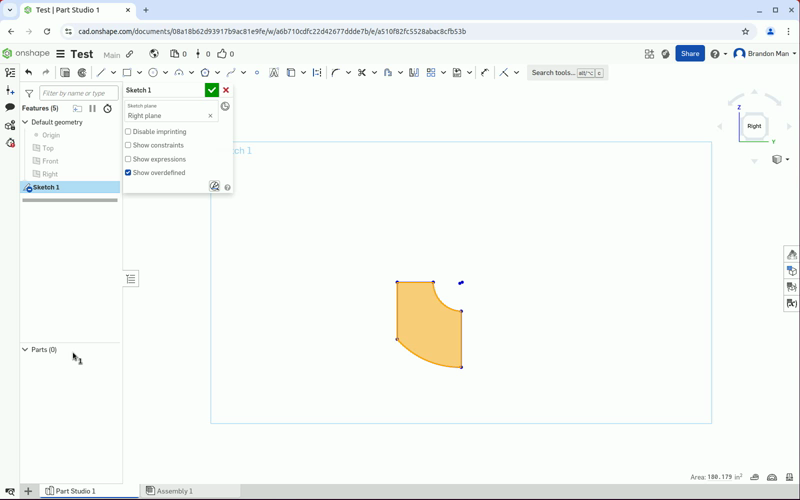
key(shift+e)
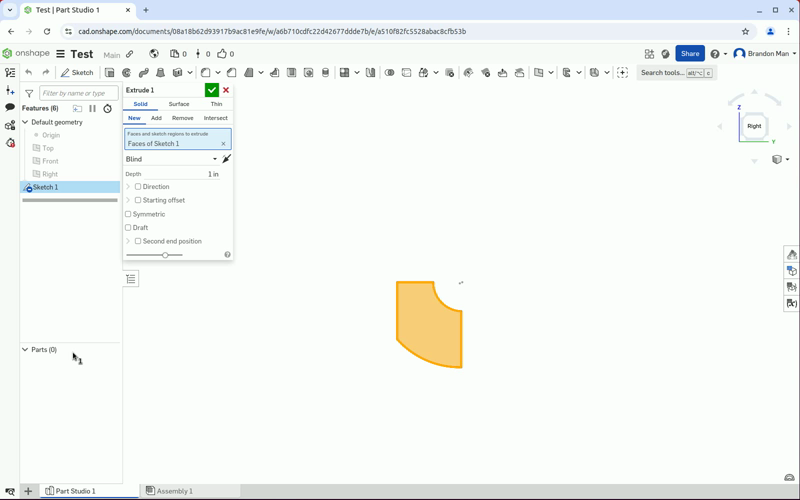
mouse_move(143, 106)
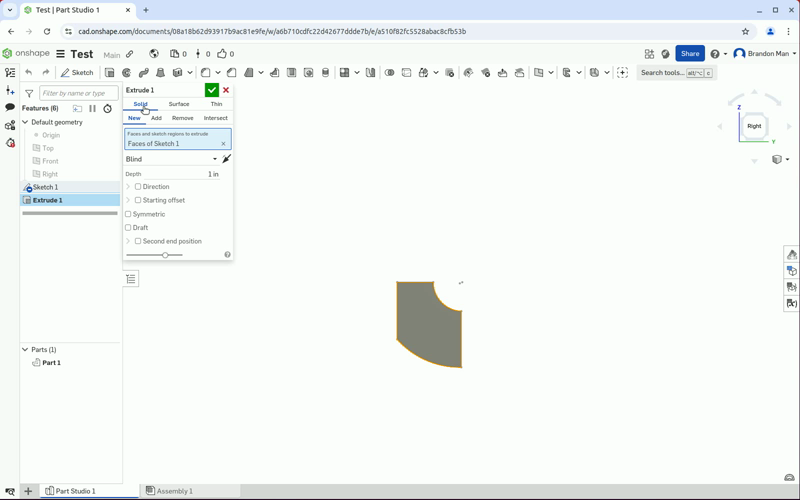
click(143, 106)
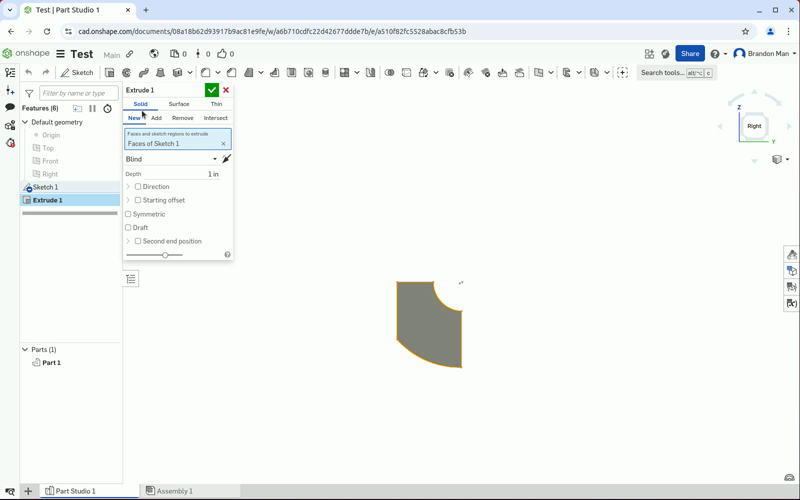
mouse_move(137, 120)
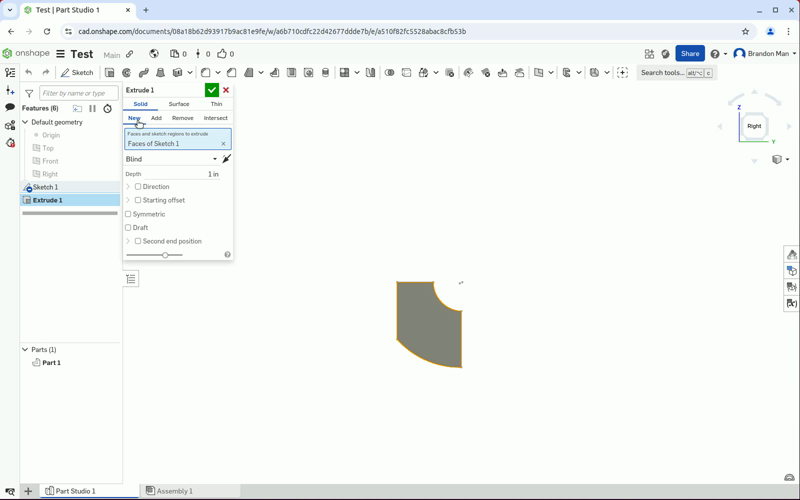
click(137, 120)
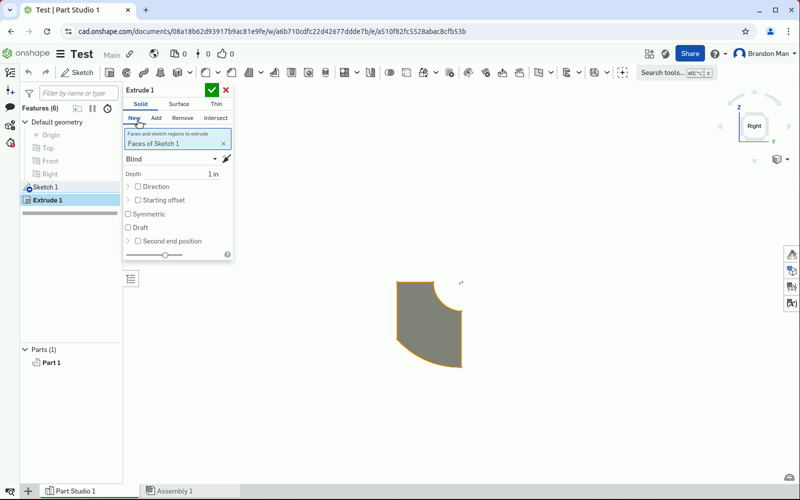
key(tab, 4)
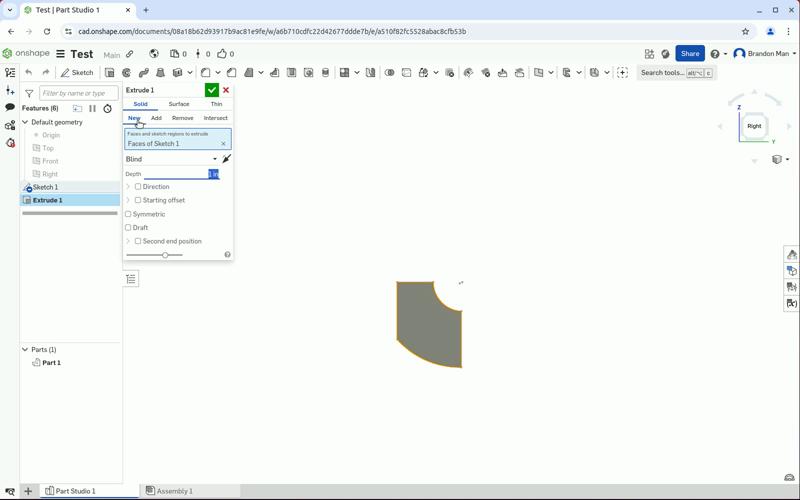
text(23.108)
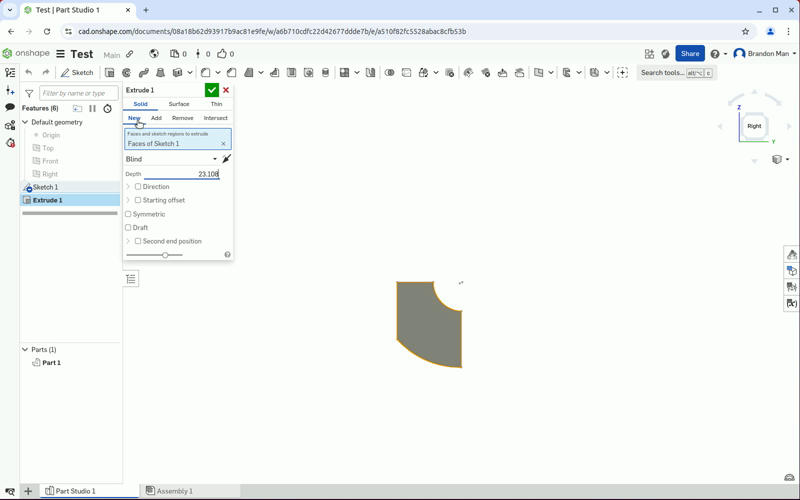
key(enter)
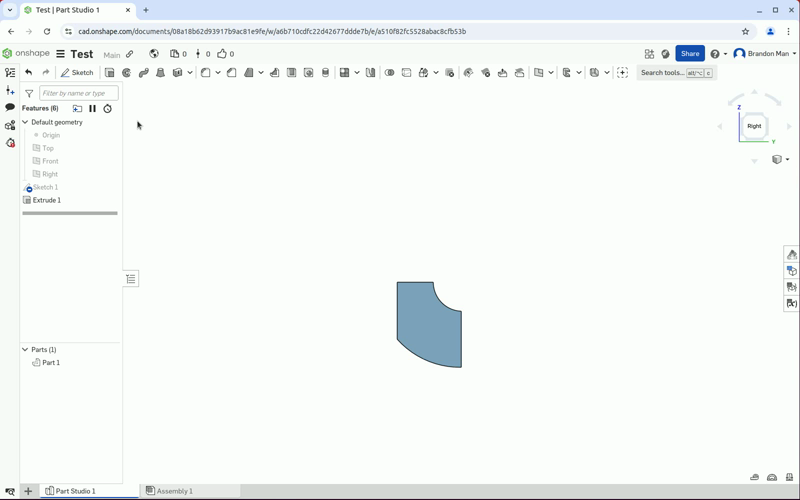
key(shift+h)
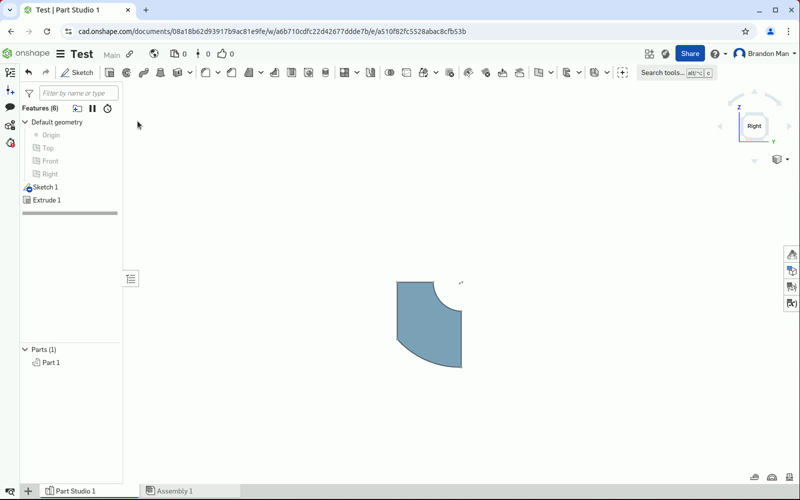
key(shift+h)
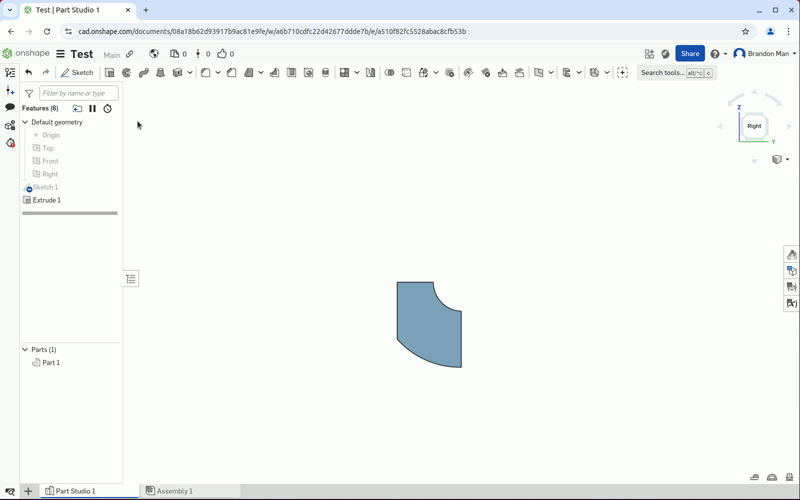
mouse_move(73, 189)
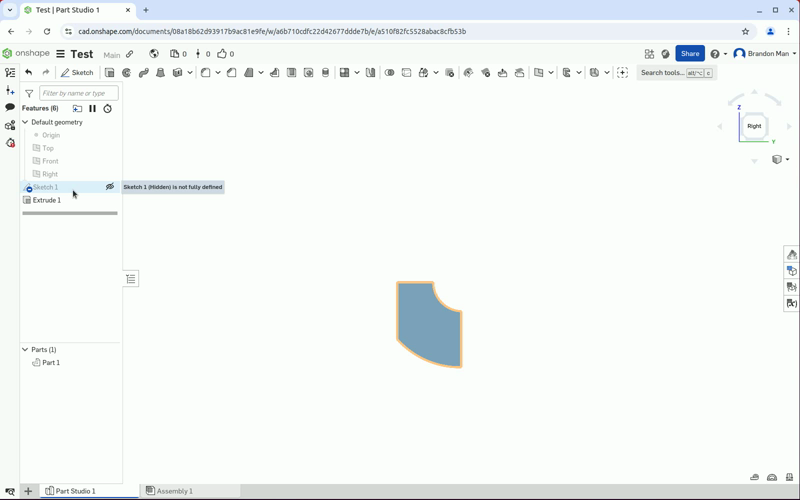
click(73, 189)
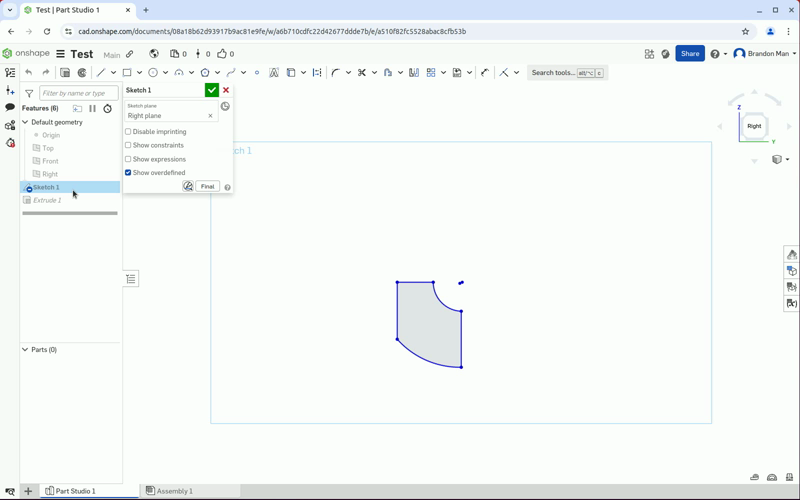
mouse_move(229, 92)
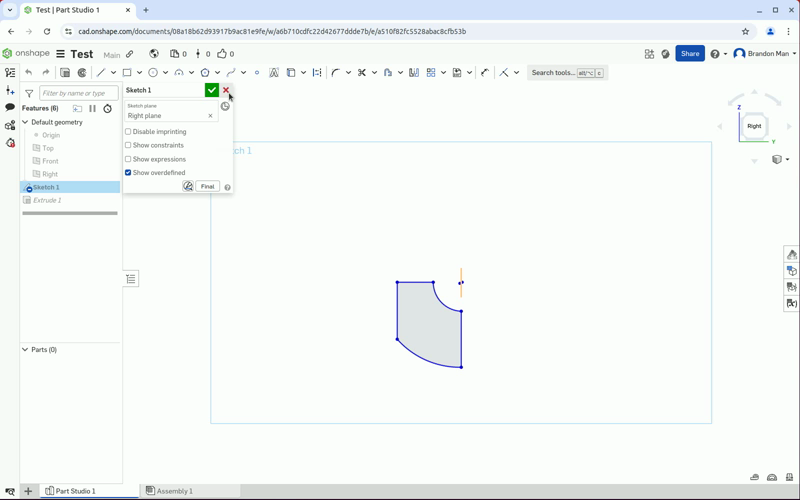
click(229, 92)
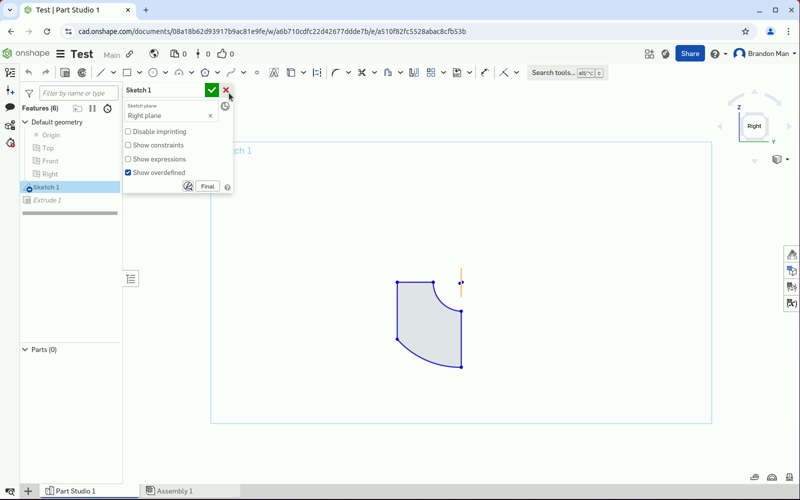
key(shift+s)
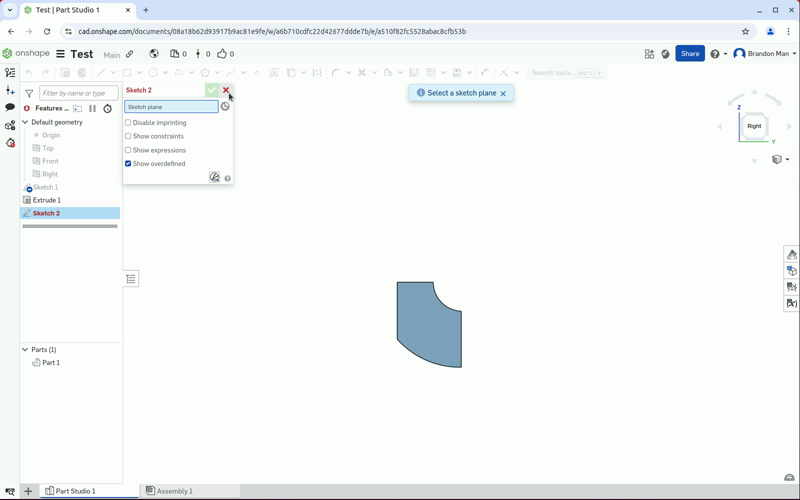
mouse_move(73, 176)
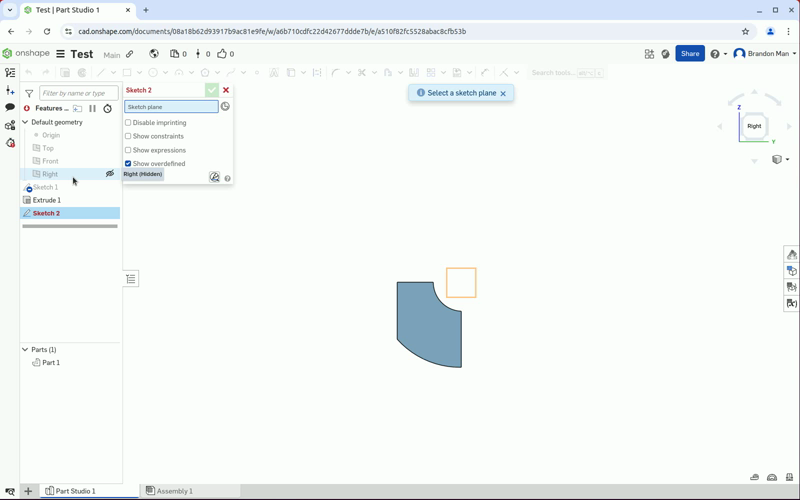
click(73, 176)
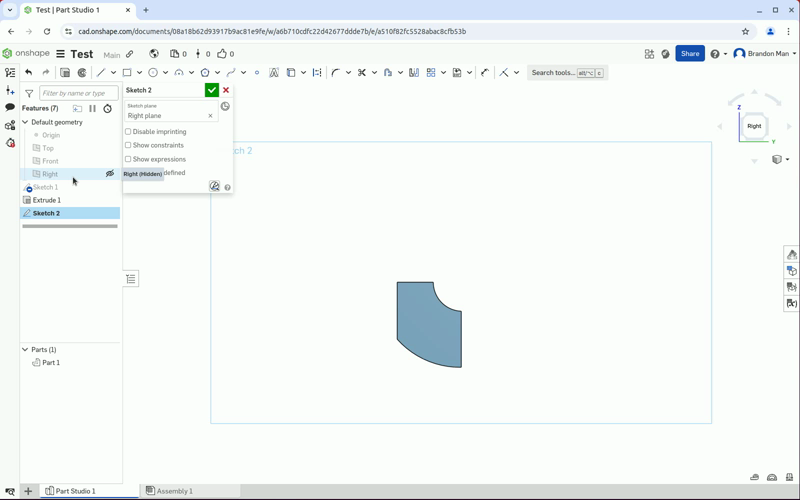
mouse_move(73, 352)
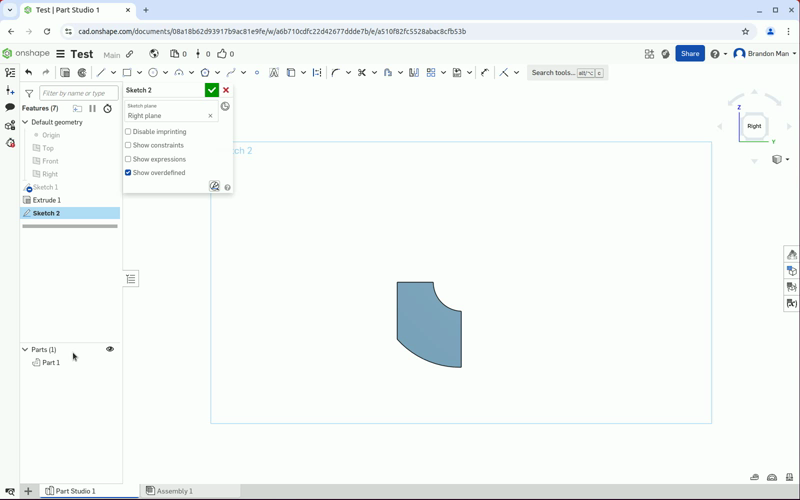
key(y)
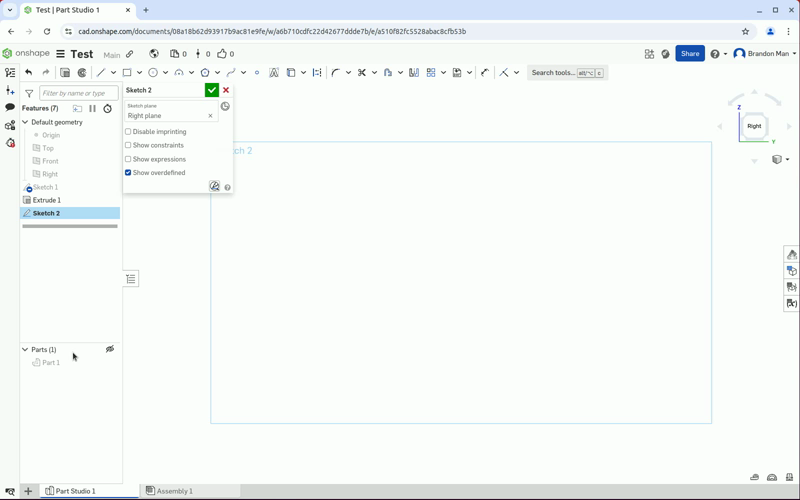
key(l)
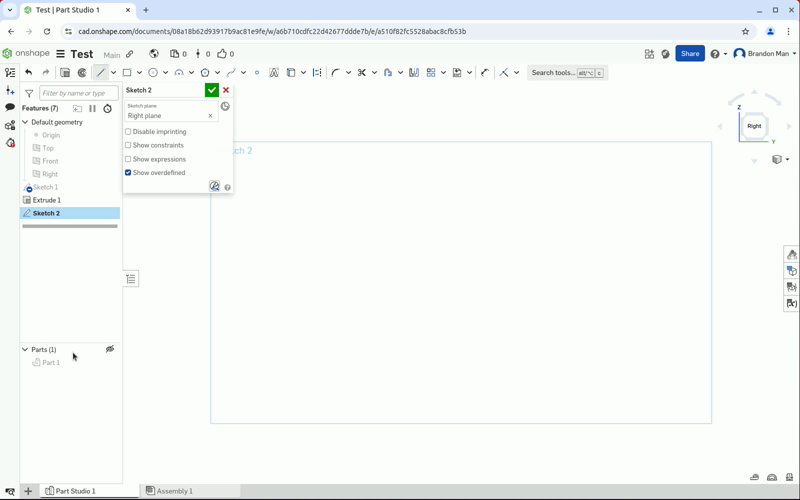
key_down(shift)
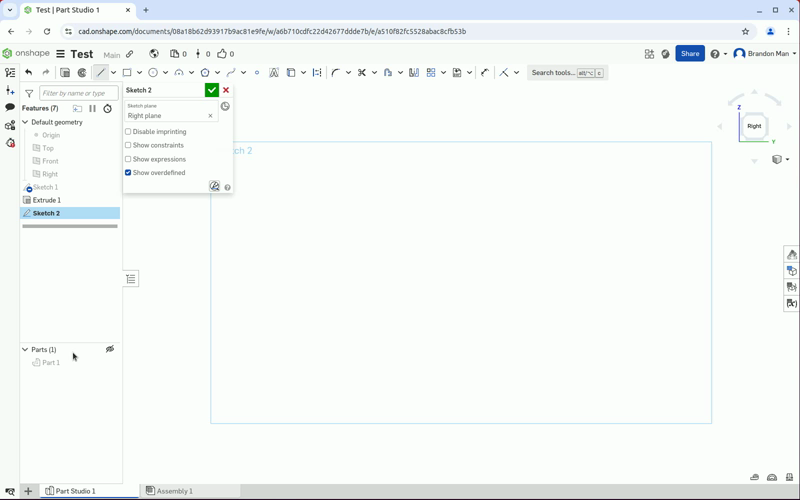
mouse_move(397, 282)
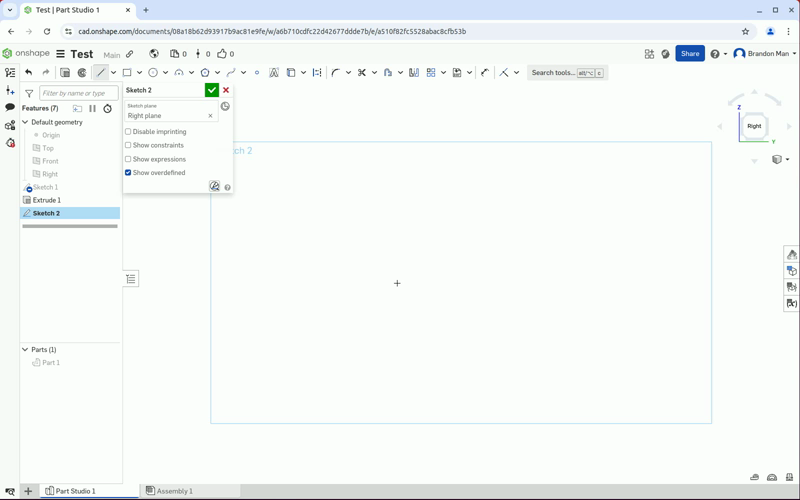
click(397, 282)
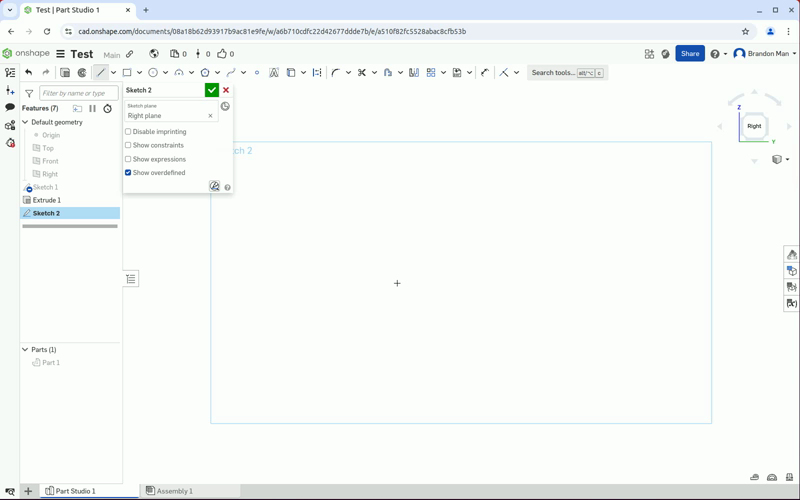
key_up(shift)
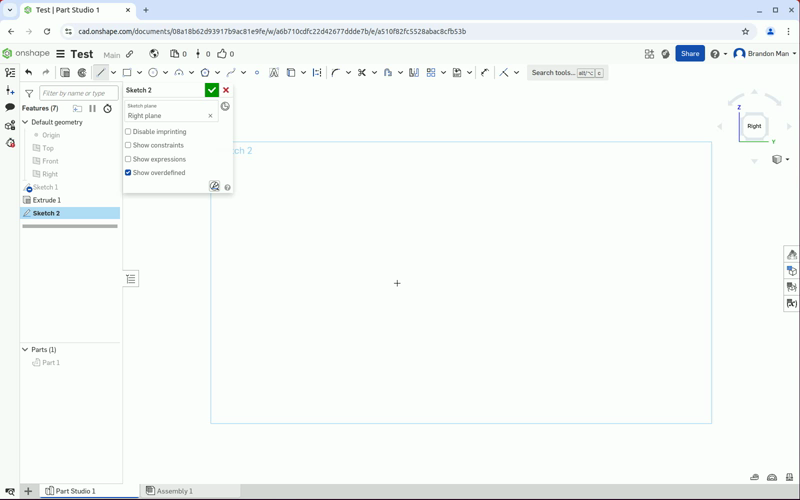
key_down(shift)
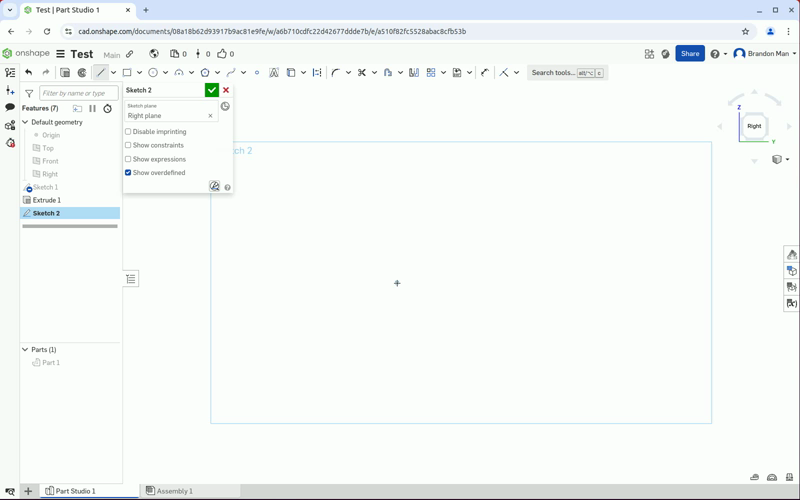
mouse_move(427, 282)
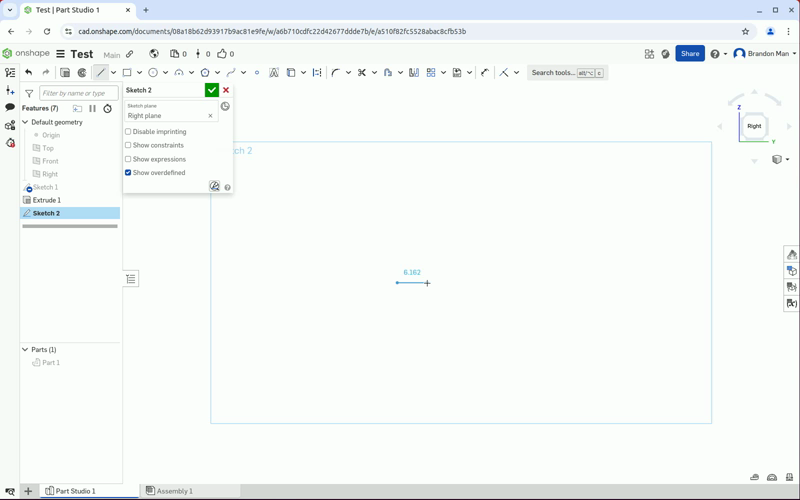
mouse_move(431, 282)
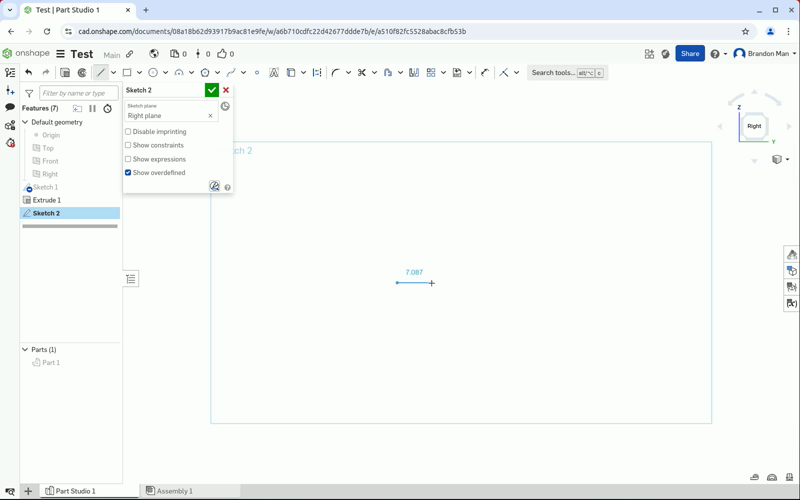
click(431, 282)
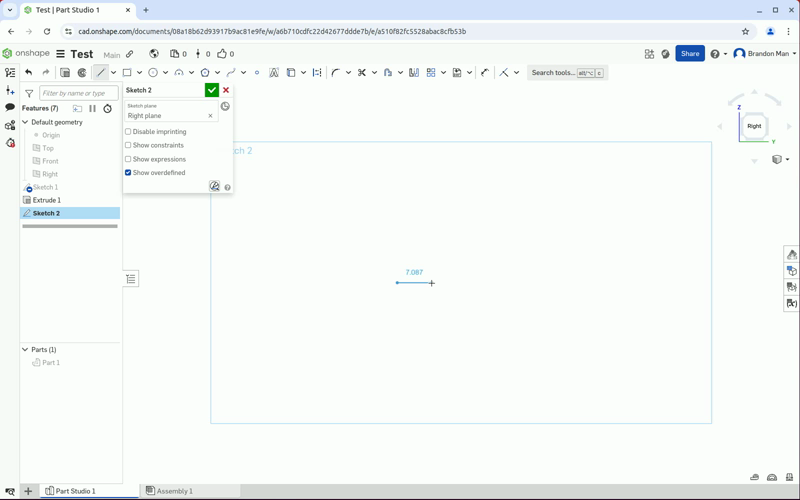
key_up(shift)
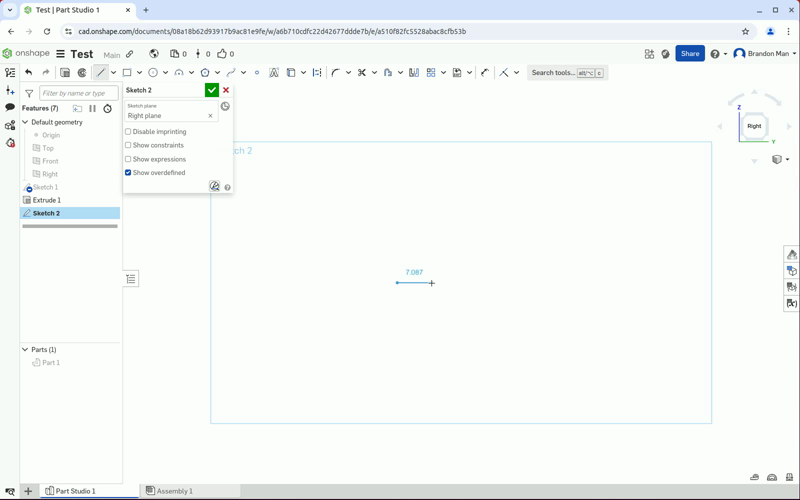
key(esc)
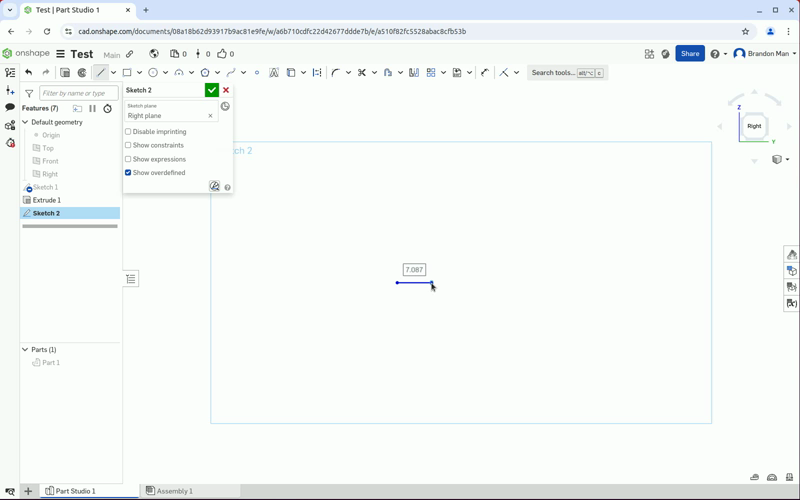
key(a)
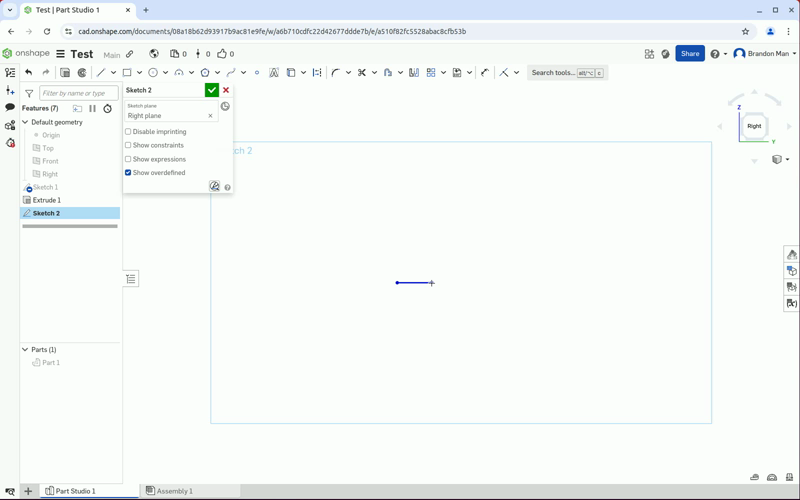
mouse_move(431, 282)
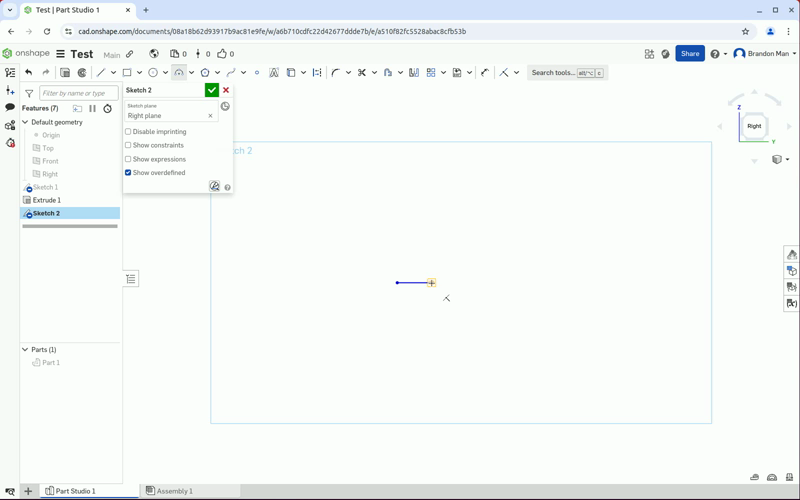
click(431, 282)
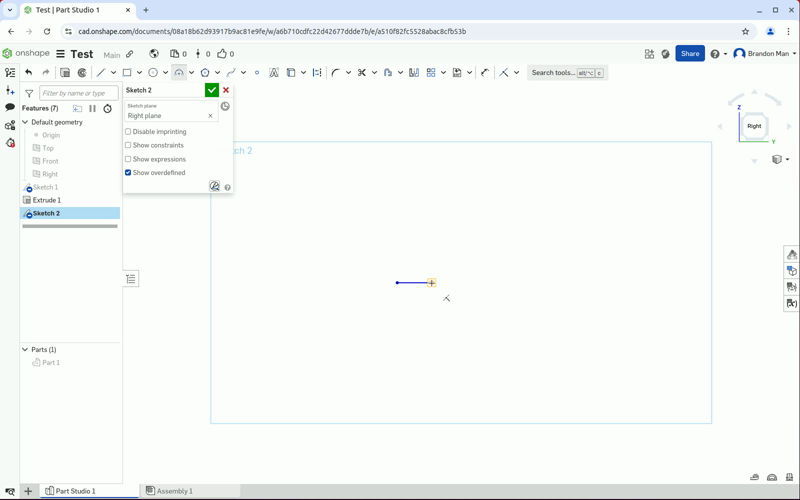
key_down(shift)
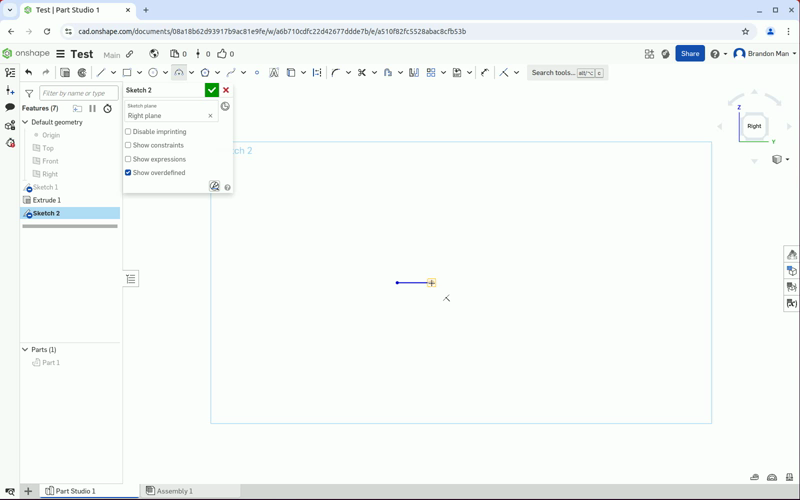
mouse_move(461, 310)
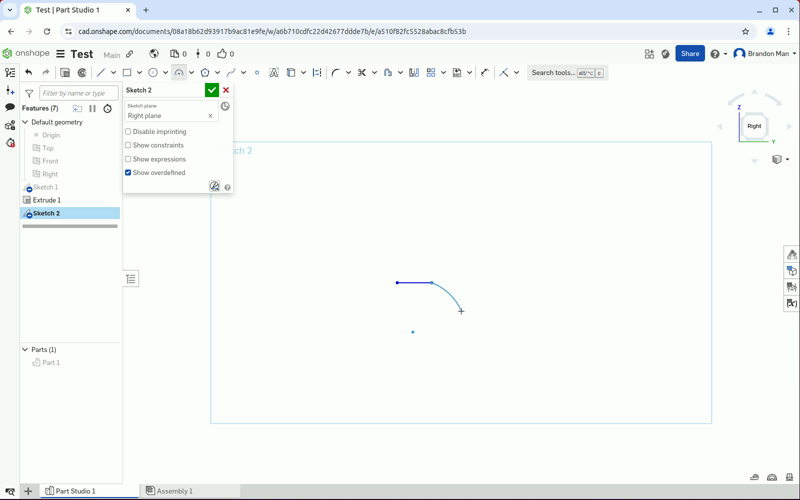
click(461, 310)
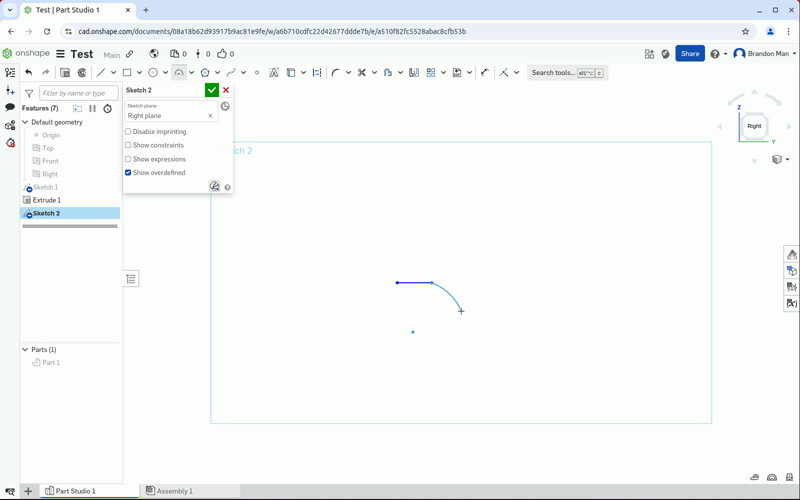
mouse_move(480, 261)
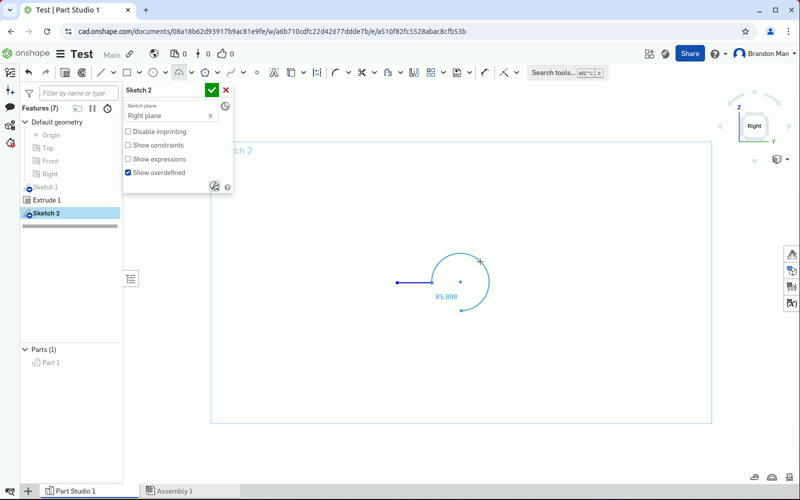
click(480, 261)
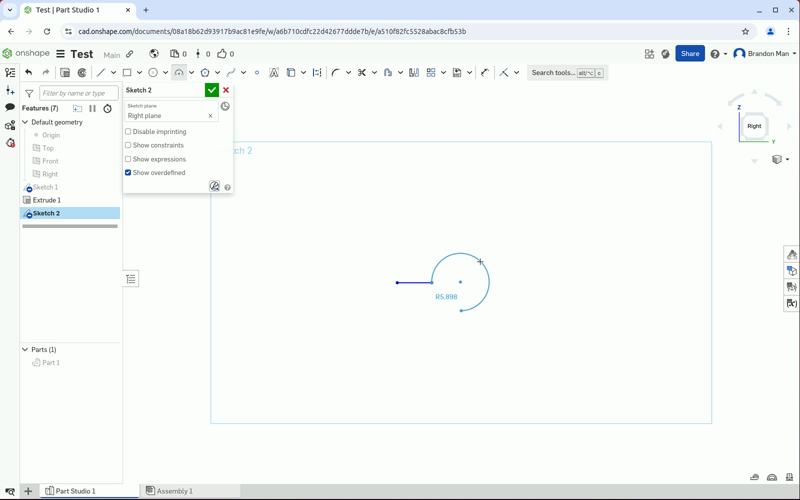
key_up(shift)
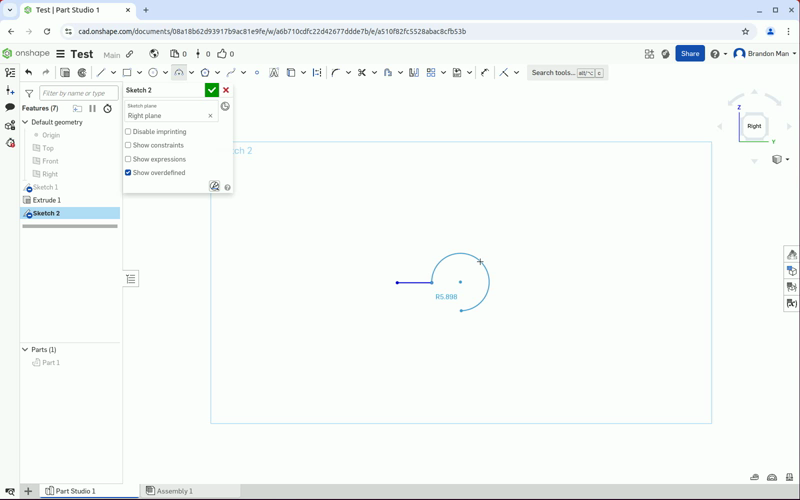
key(esc)
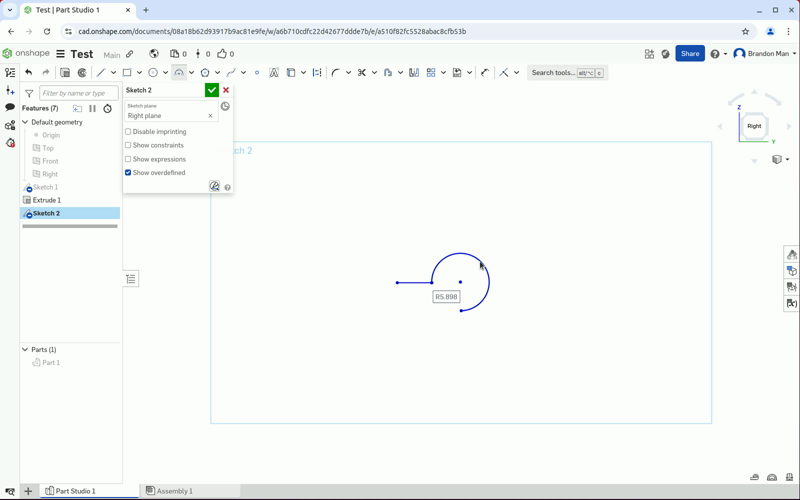
key(l)
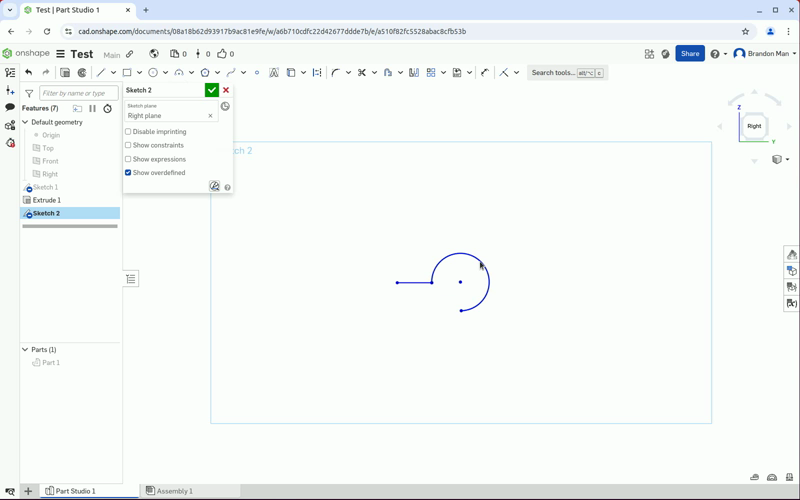
mouse_move(461, 310)
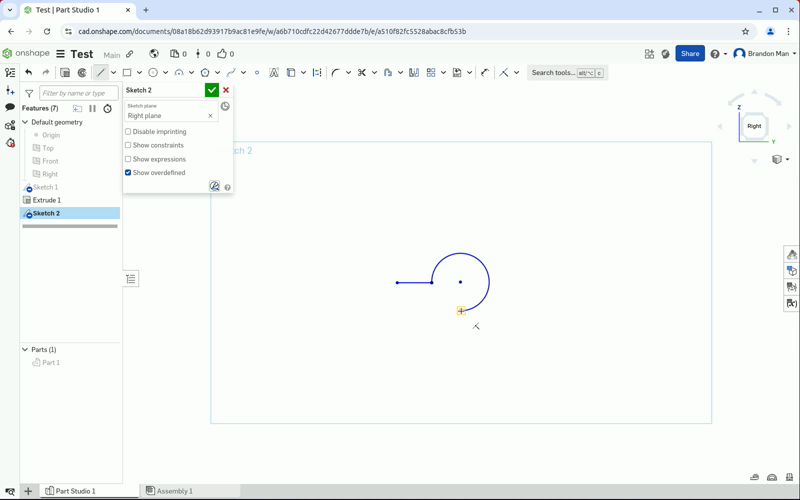
click(461, 310)
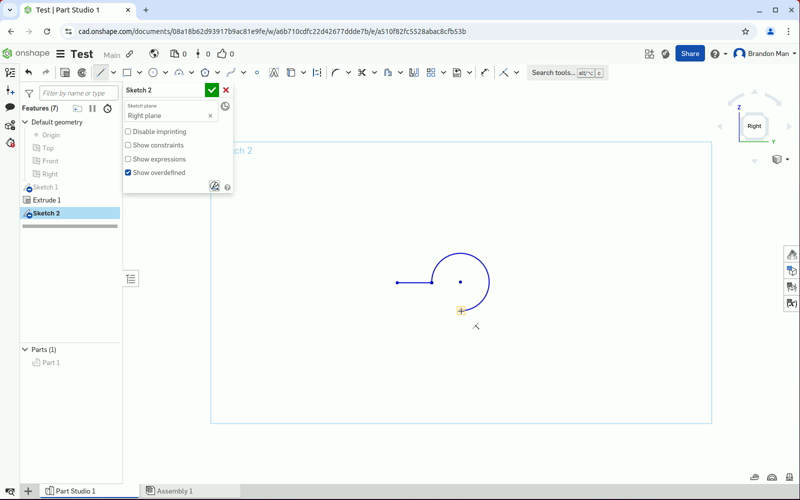
key_down(shift)
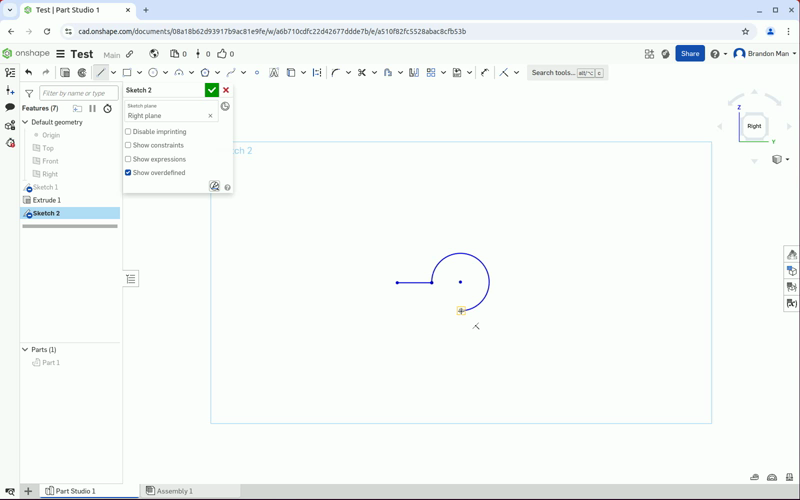
mouse_move(491, 310)
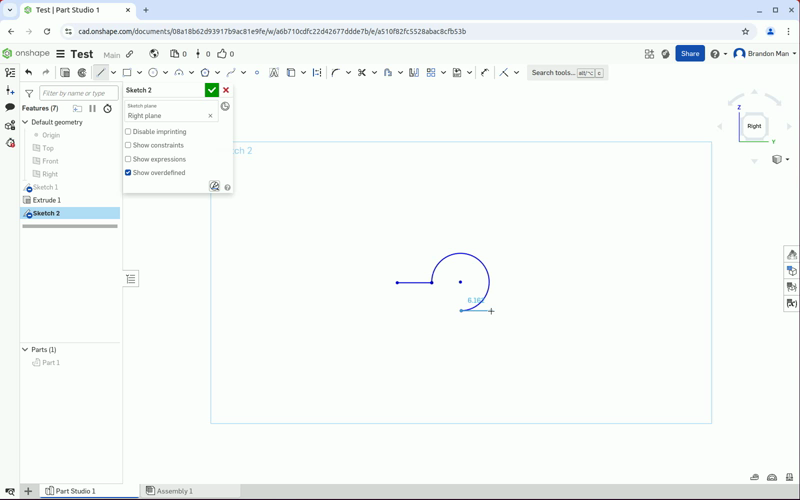
mouse_move(461, 366)
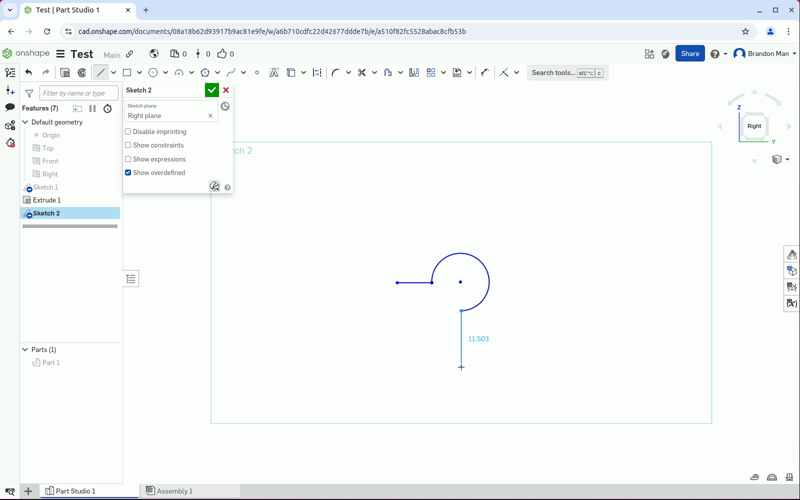
click(461, 366)
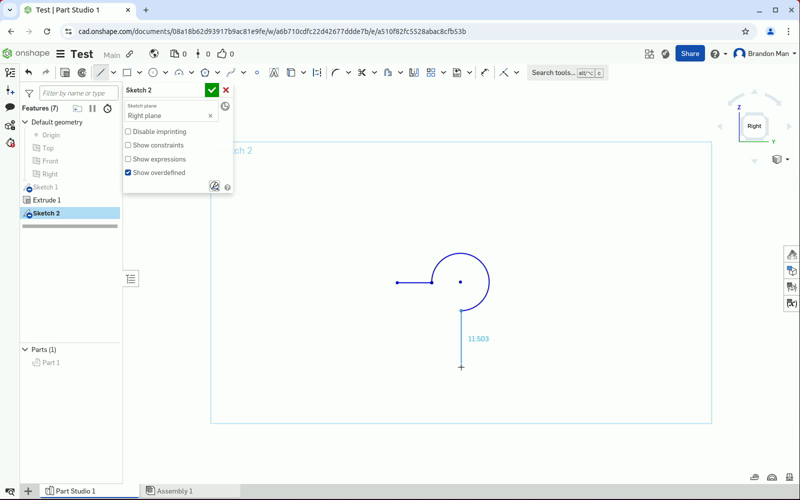
key_up(shift)
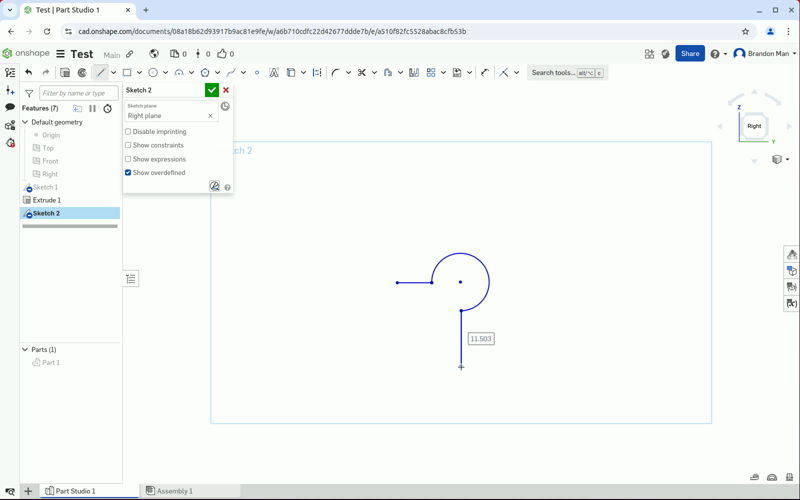
key(esc)
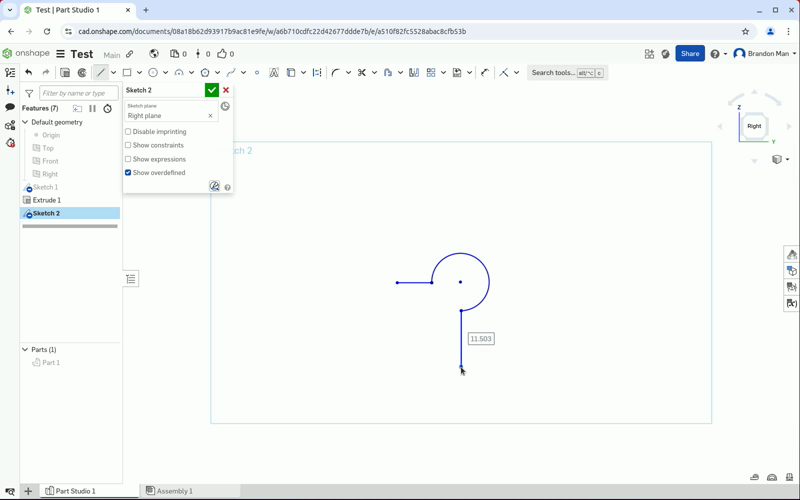
key(a)
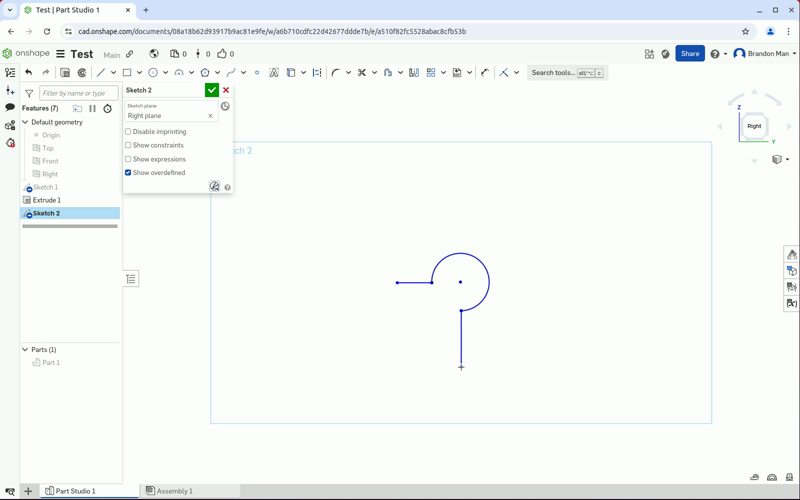
mouse_move(461, 366)
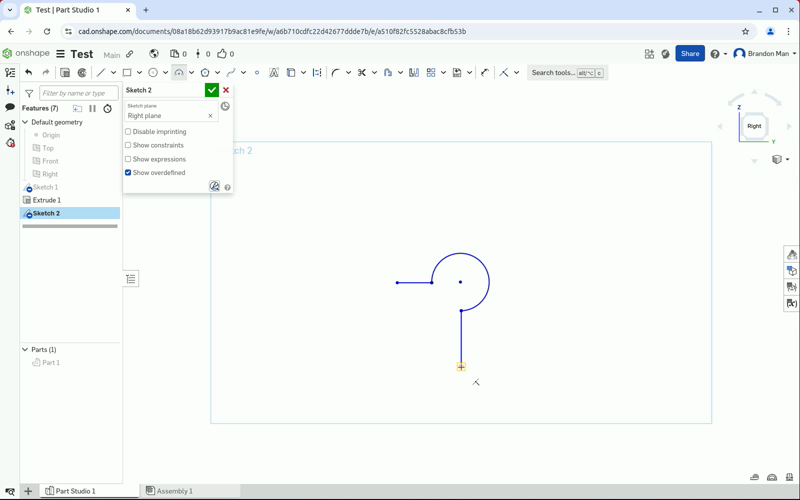
click(461, 366)
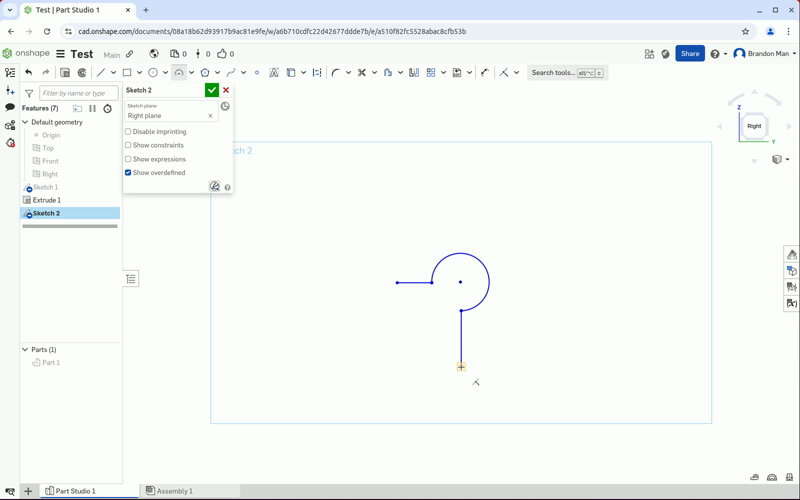
key_down(shift)
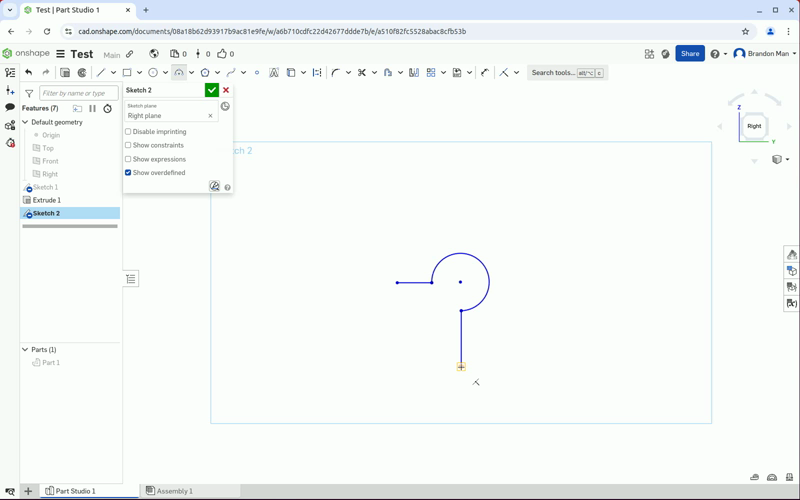
mouse_move(397, 227)
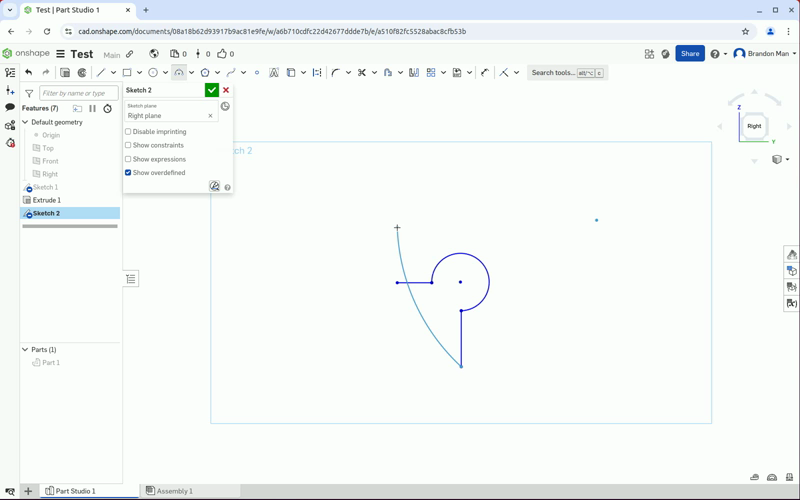
click(397, 227)
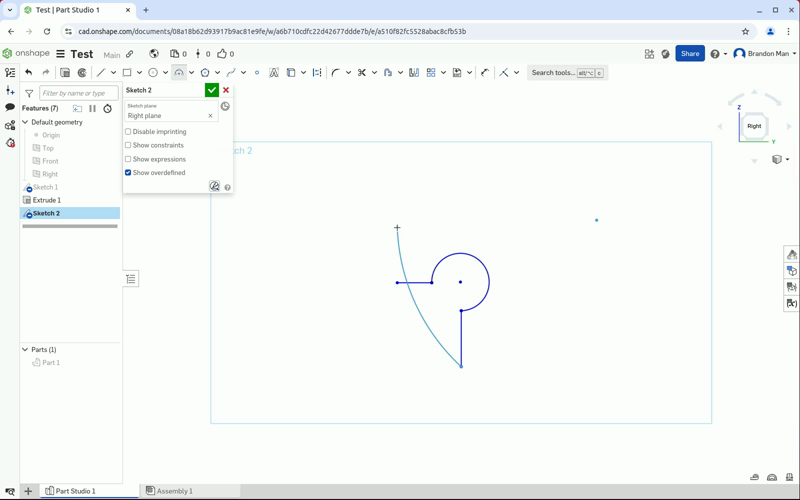
mouse_move(536, 248)
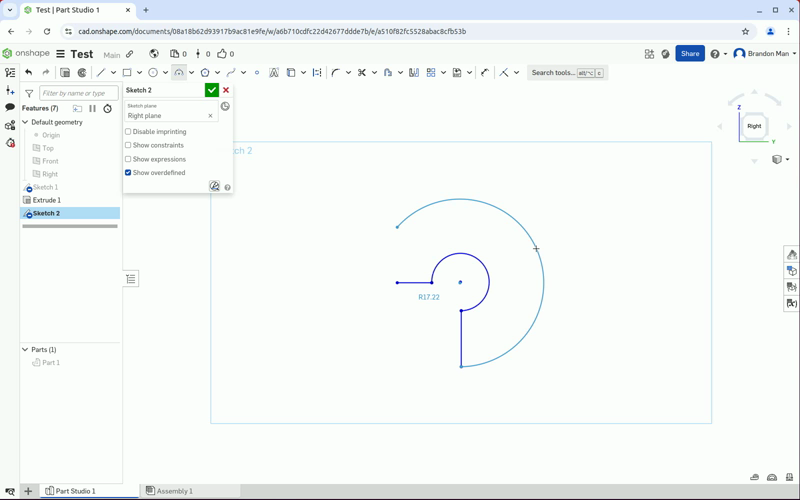
click(536, 248)
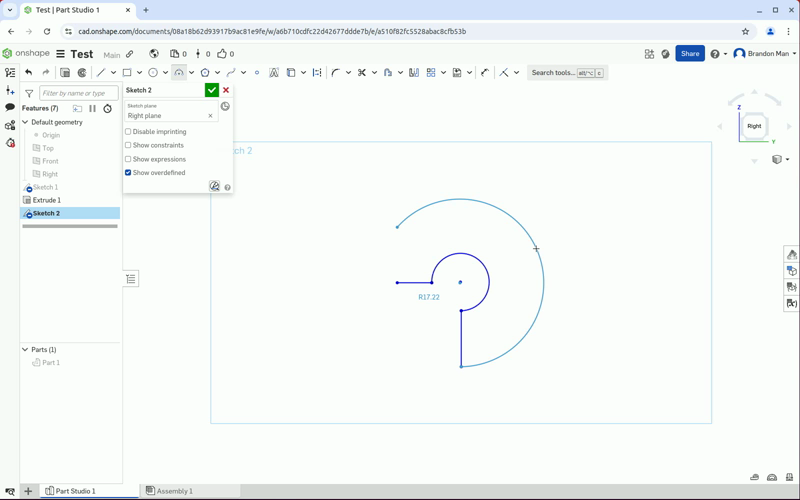
key_up(shift)
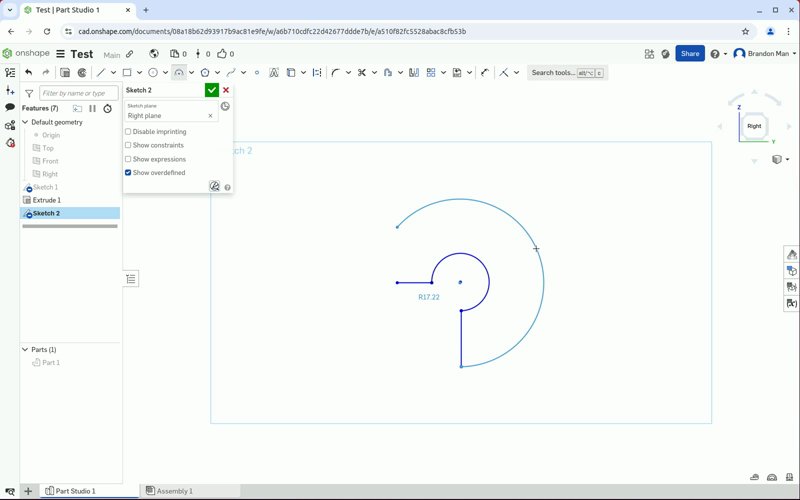
key(esc)
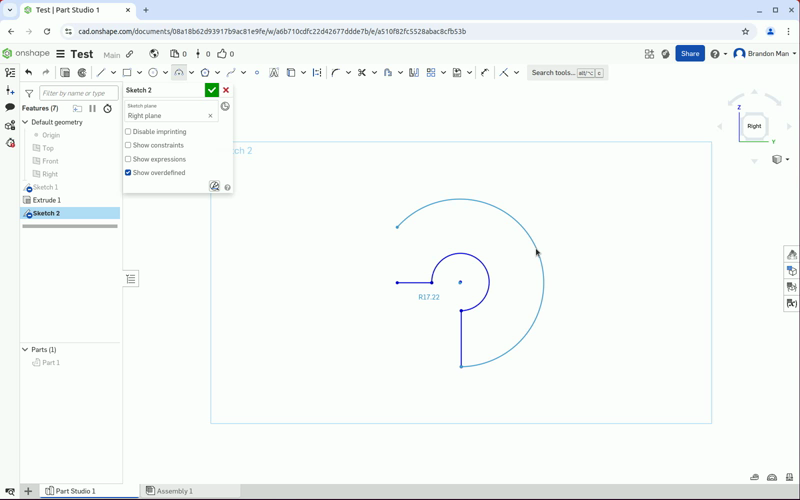
key(l)
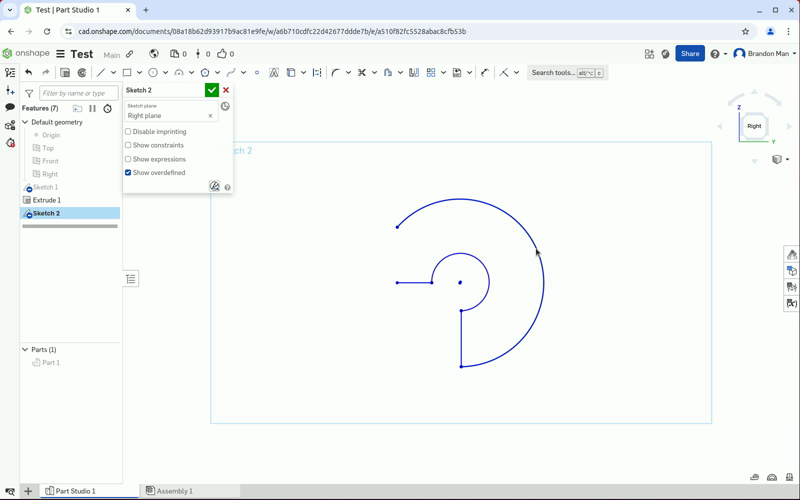
mouse_move(397, 227)
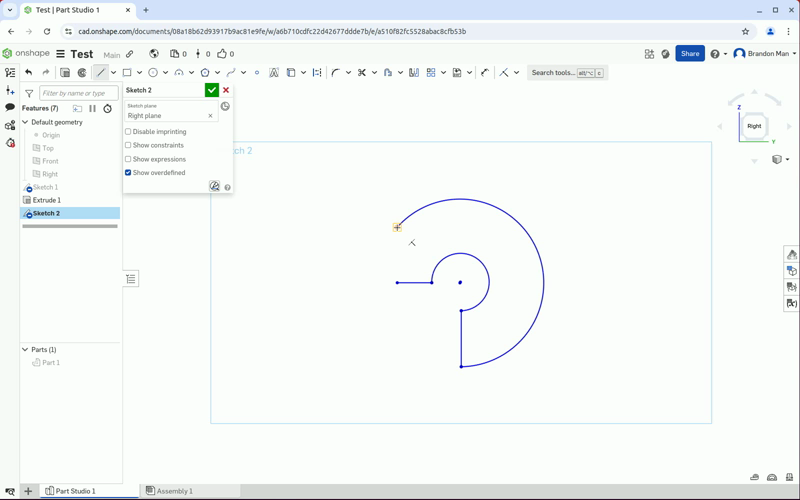
click(397, 227)
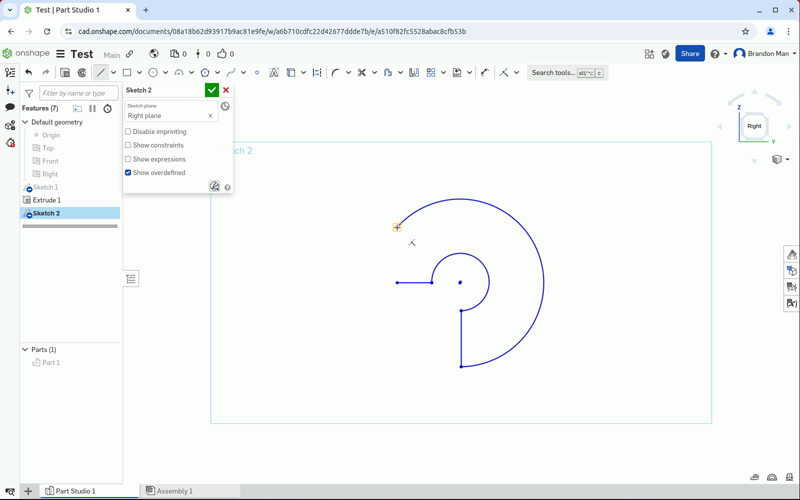
mouse_move(427, 227)
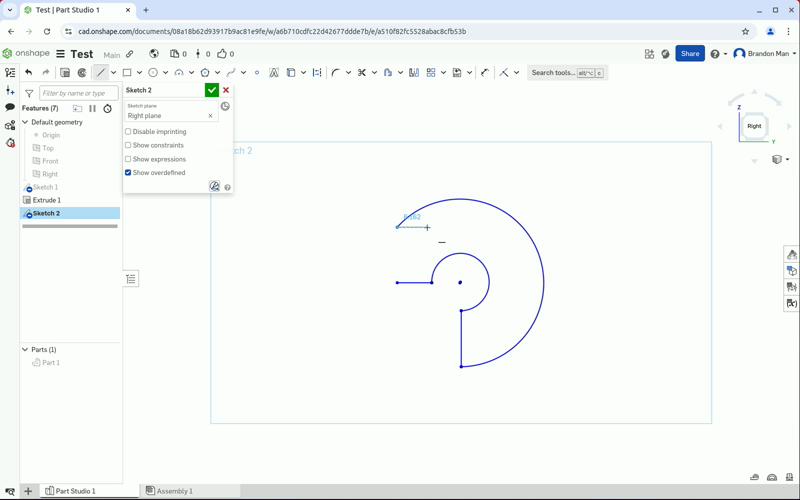
key_down(shift)
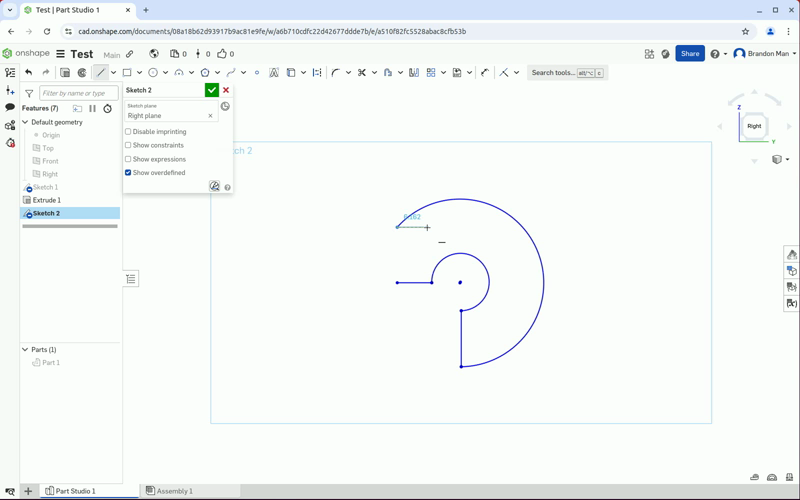
mouse_move(397, 282)
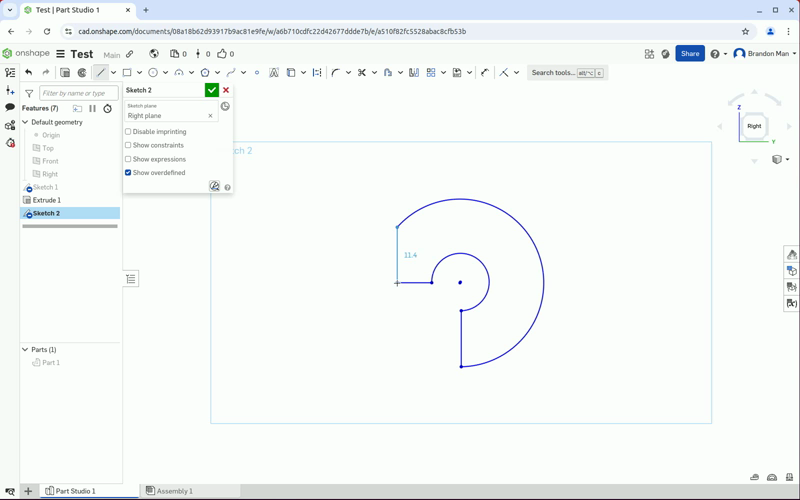
key_up(shift)
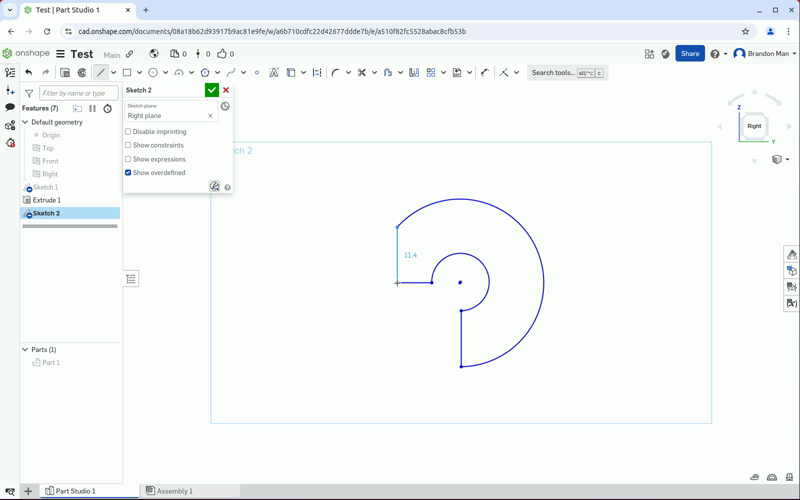
click(397, 282)
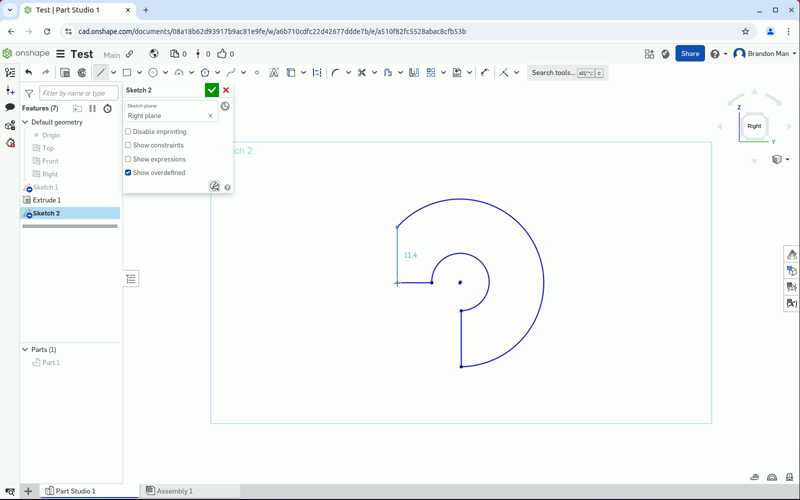
key(esc)
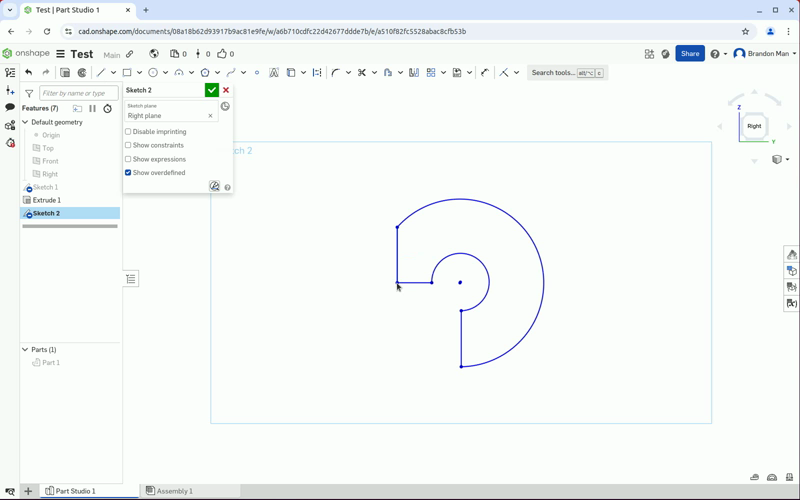
mouse_move(429, 230)
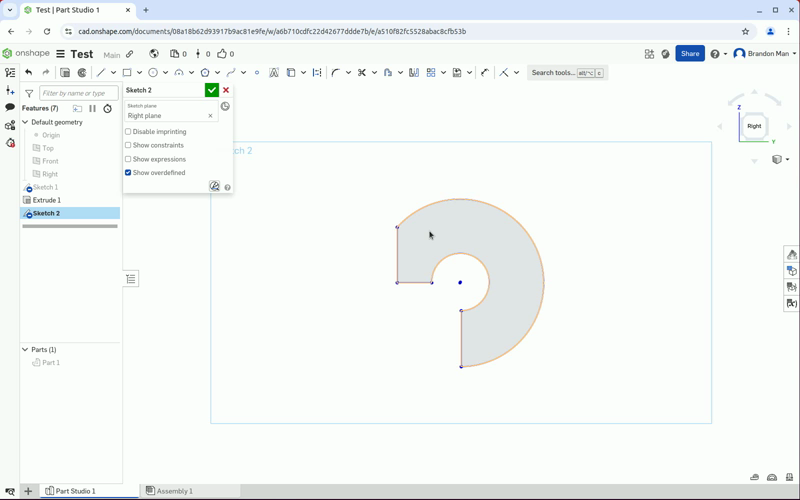
click(429, 230)
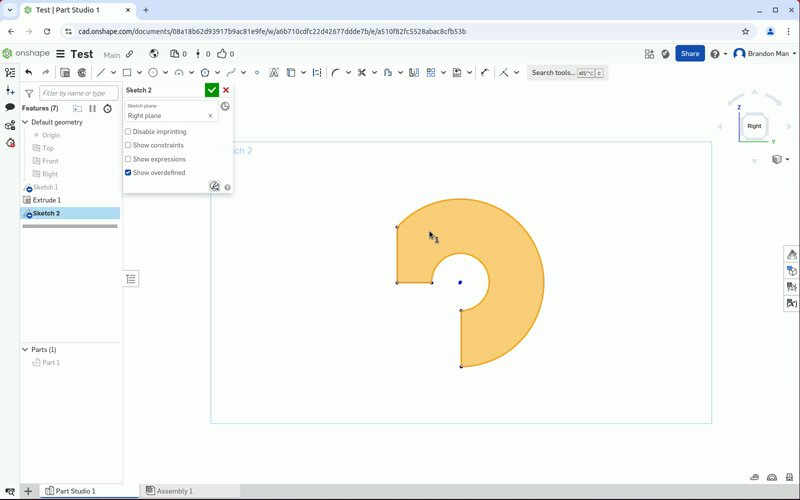
mouse_move(73, 352)
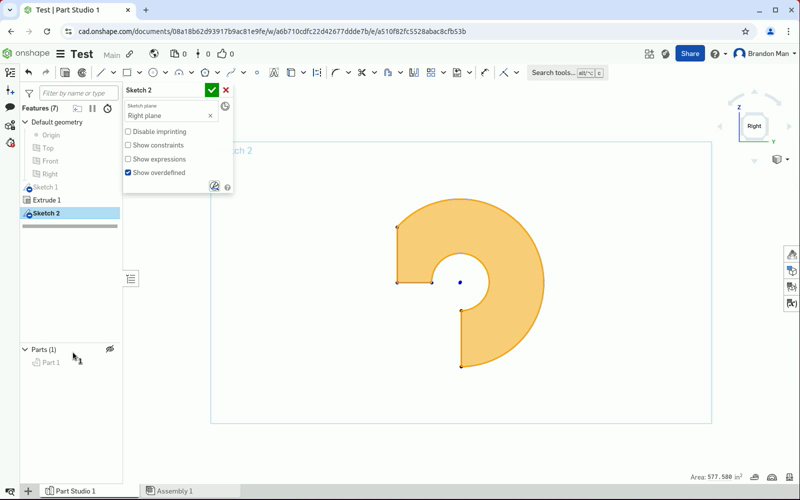
key(shift+y)
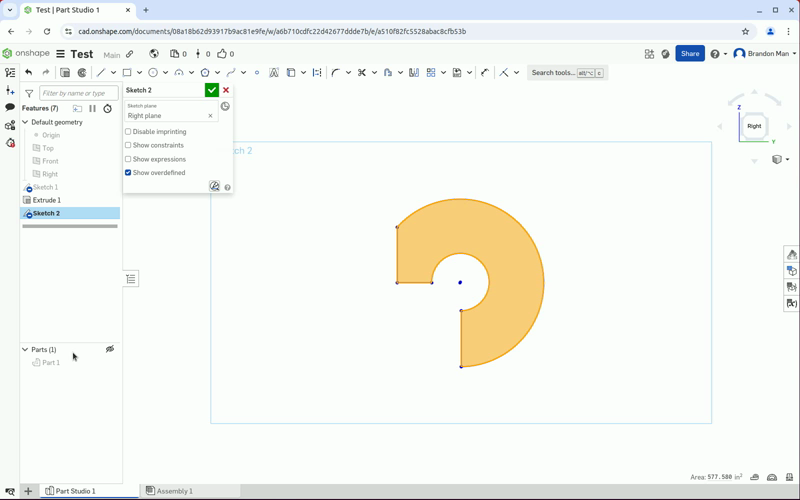
key(shift+e)
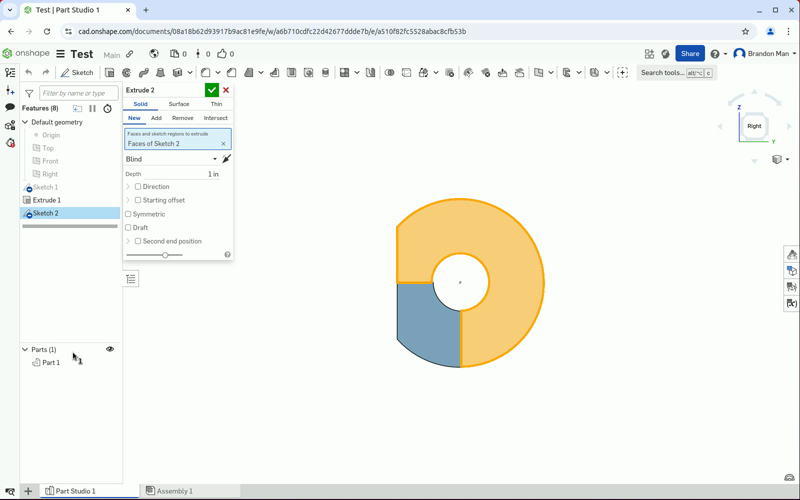
mouse_move(143, 106)
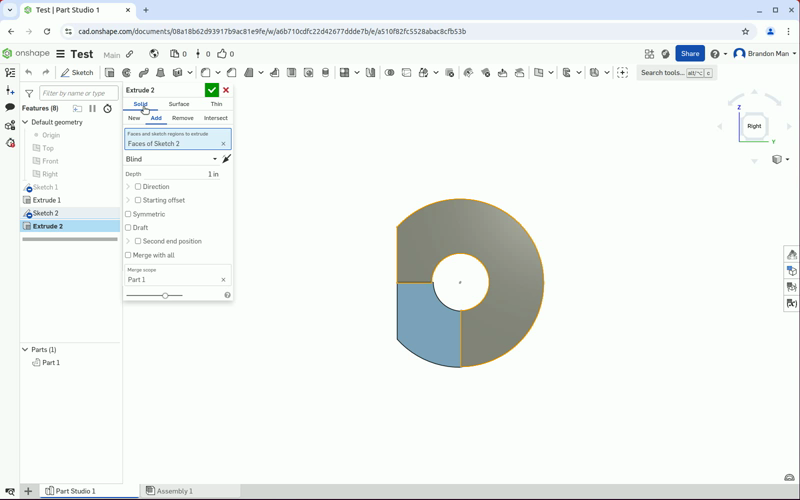
click(143, 106)
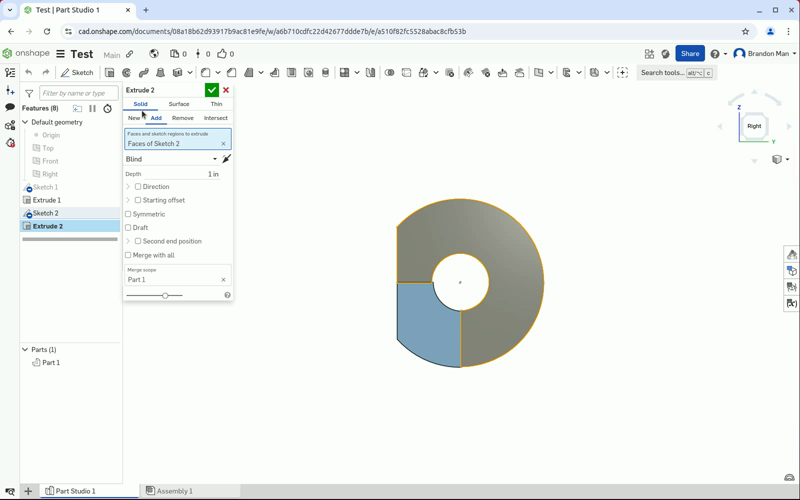
mouse_move(137, 120)
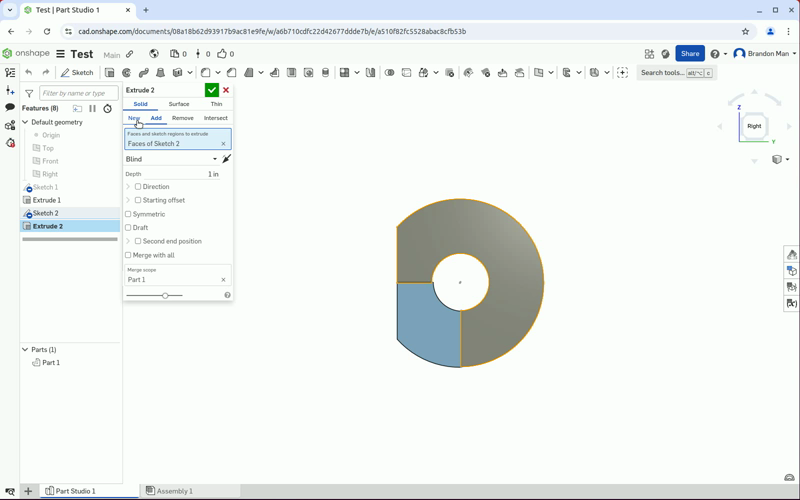
click(137, 120)
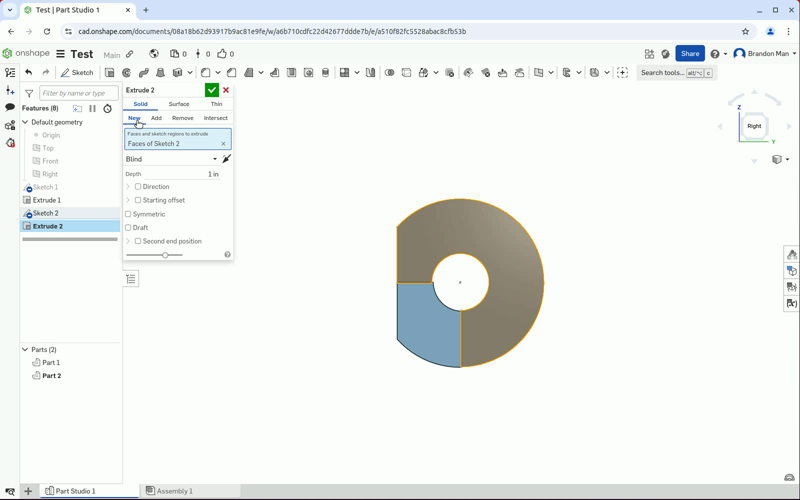
key(tab, 4)
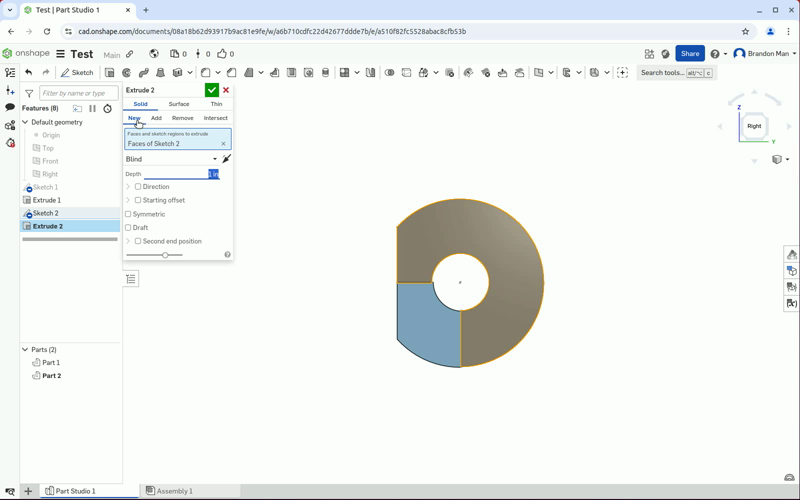
text(23.108)
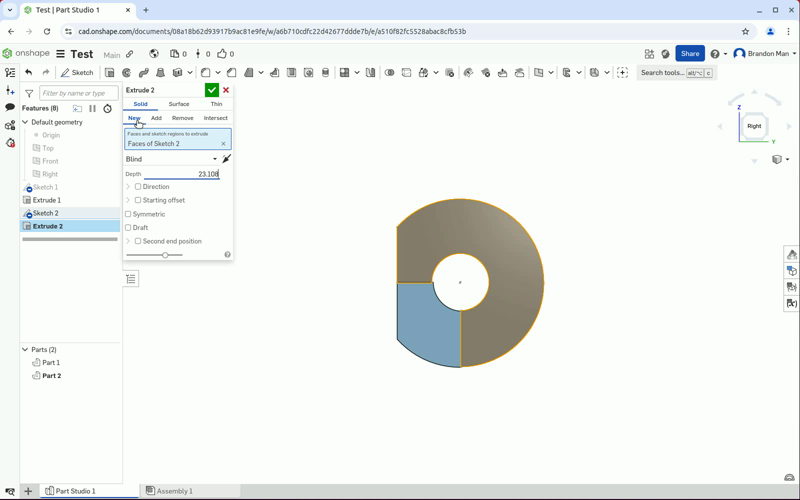
key(enter)
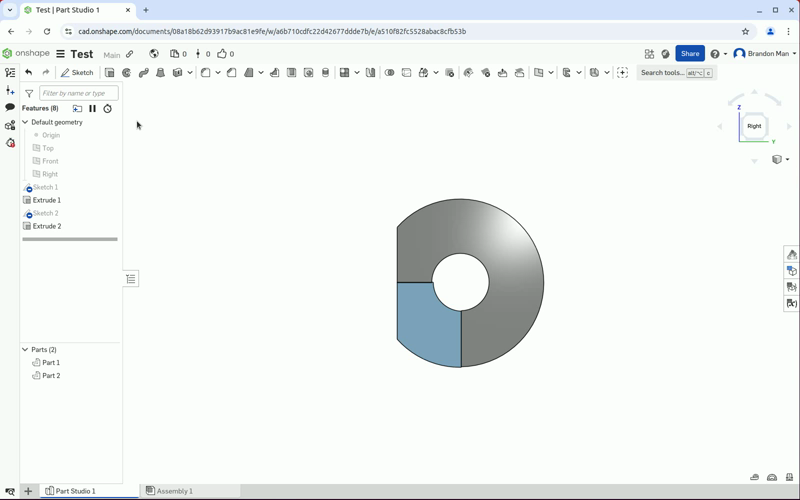
key(shift+h)
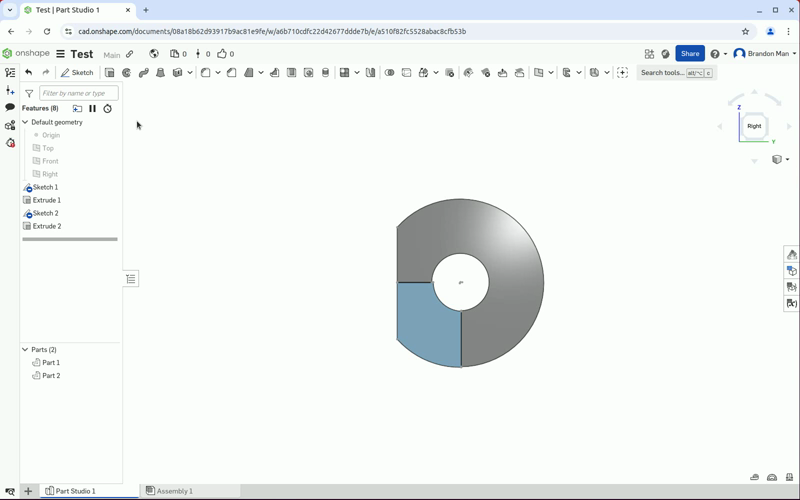
key(shift+h)
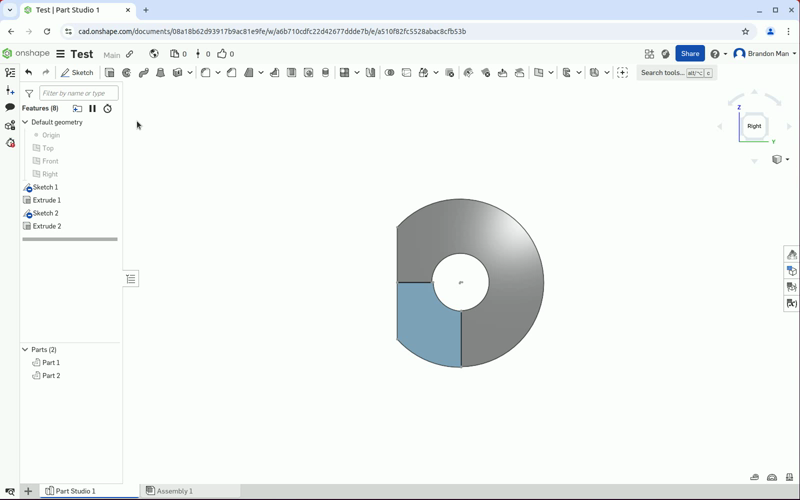
key(shift+7)
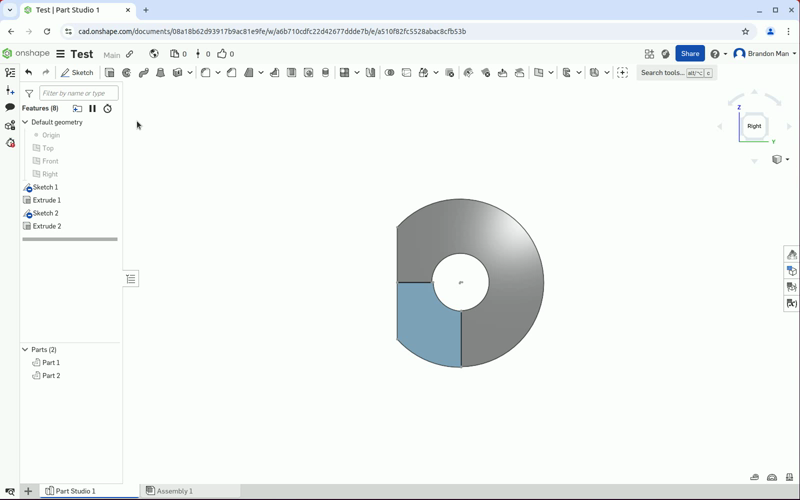
key(right, 2)
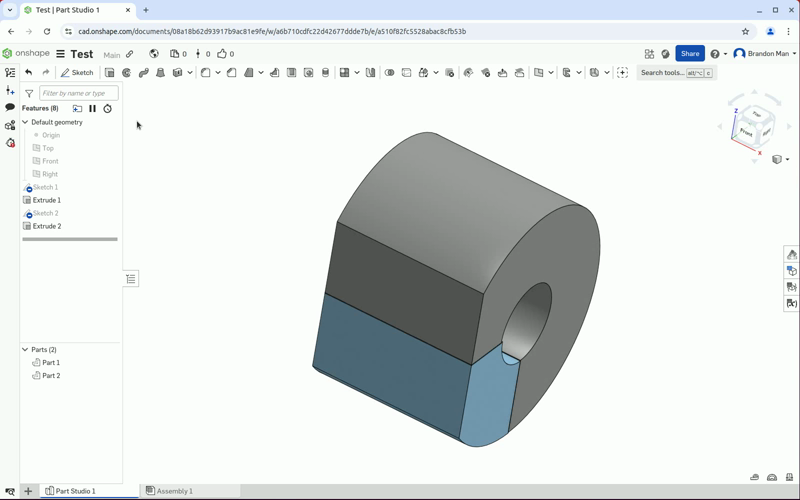
key(down, 2)
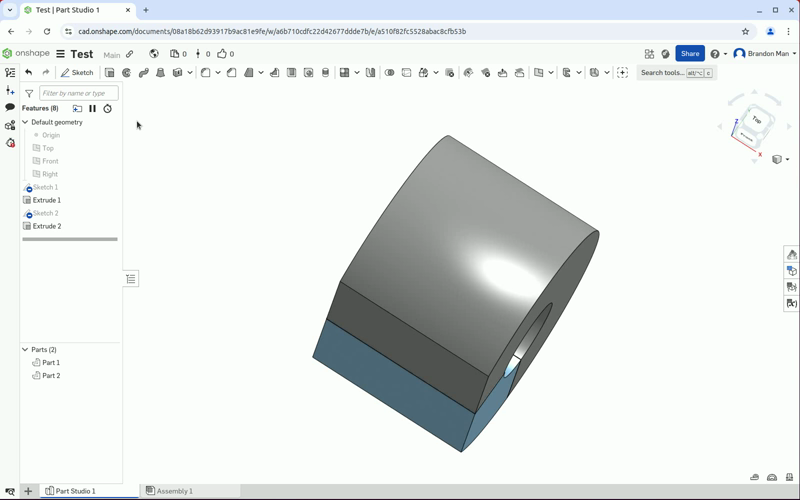
key(up, 2)
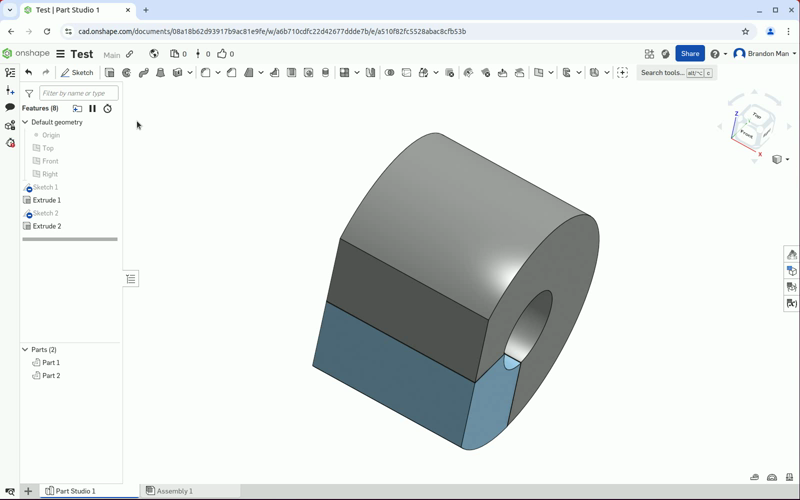
key(left, 2)
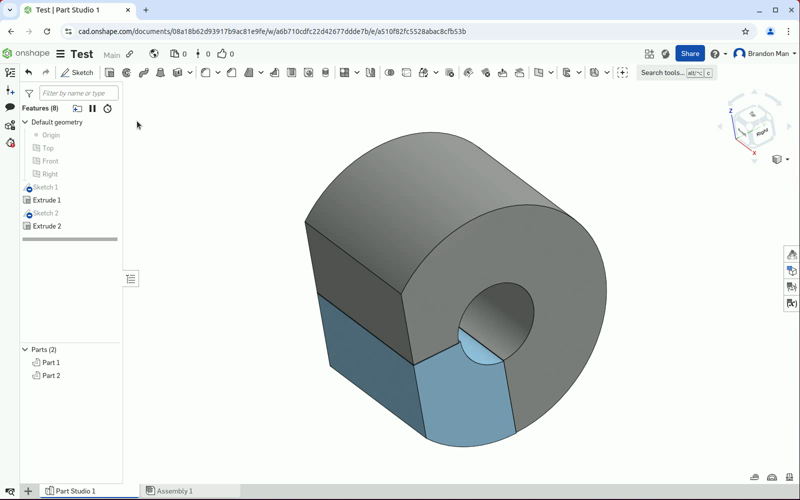
mouse_move(73, 189)
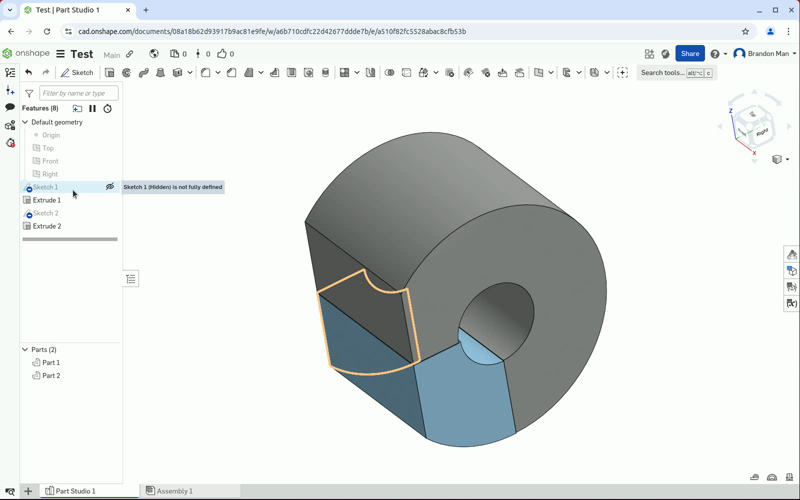
click(73, 189)